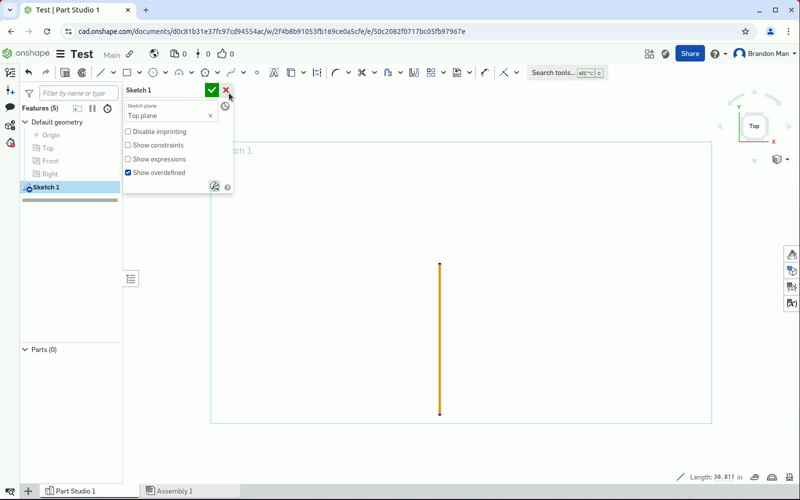
key(shift+h)
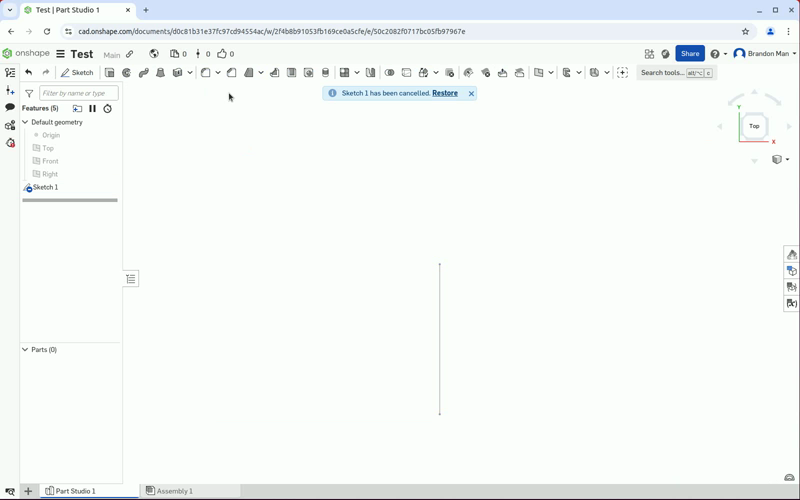
key(shift+s)
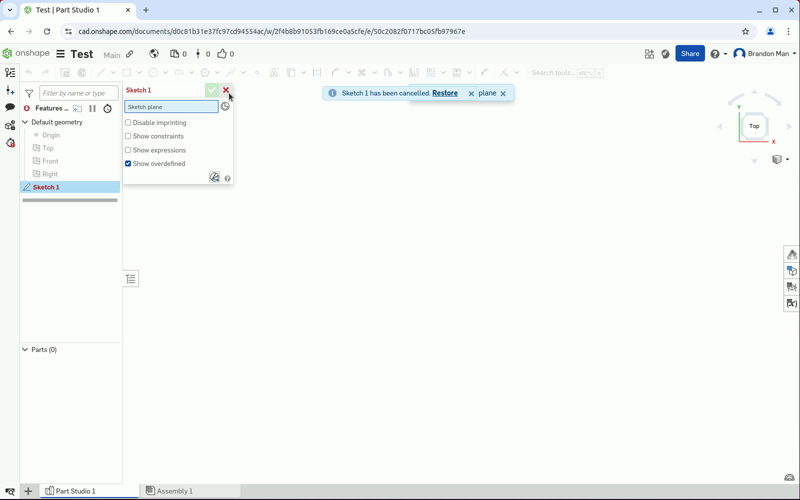
mouse_move(73, 150)
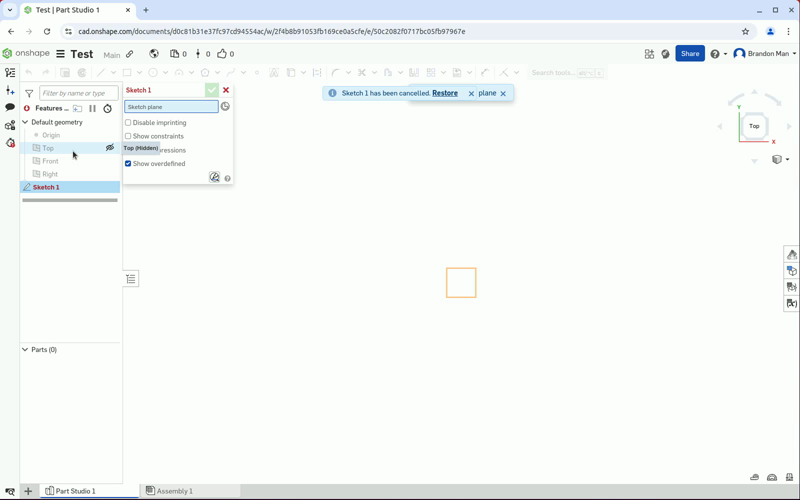
click(73, 150)
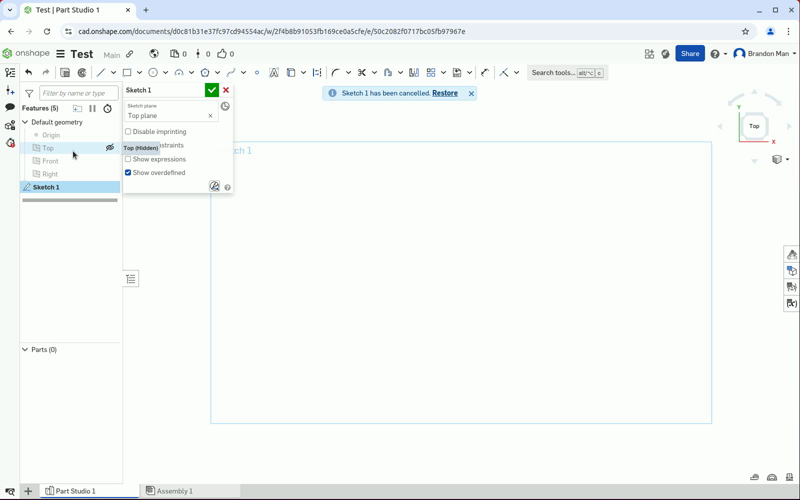
mouse_move(73, 352)
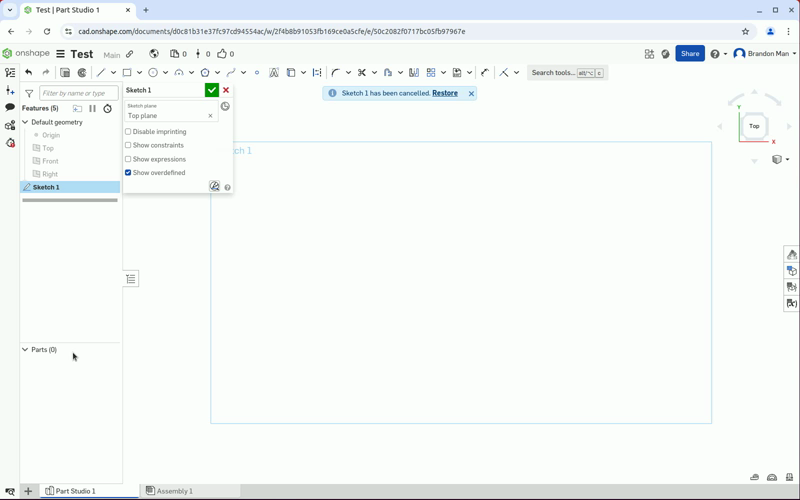
key(y)
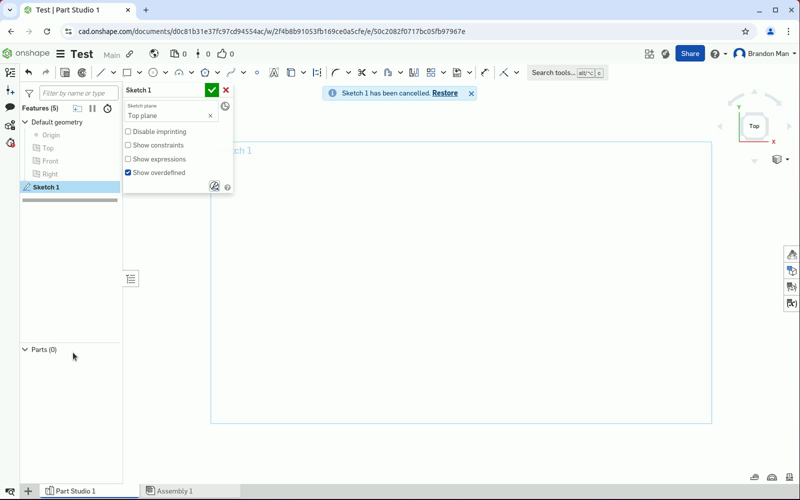
key(l)
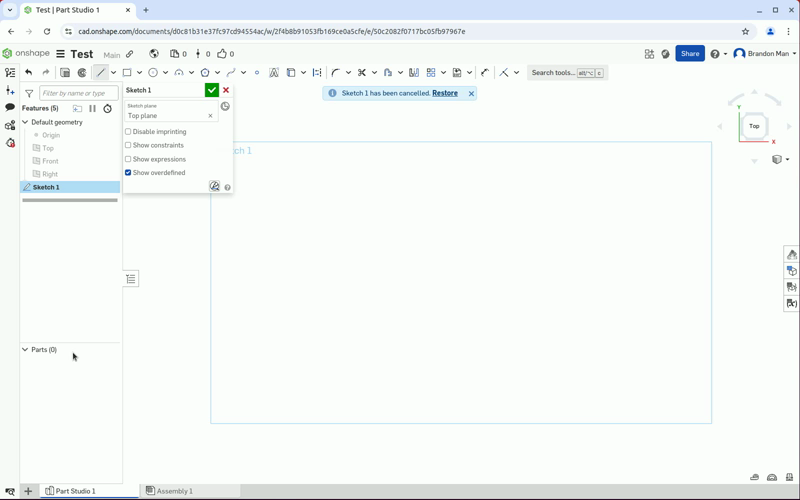
key_down(shift)
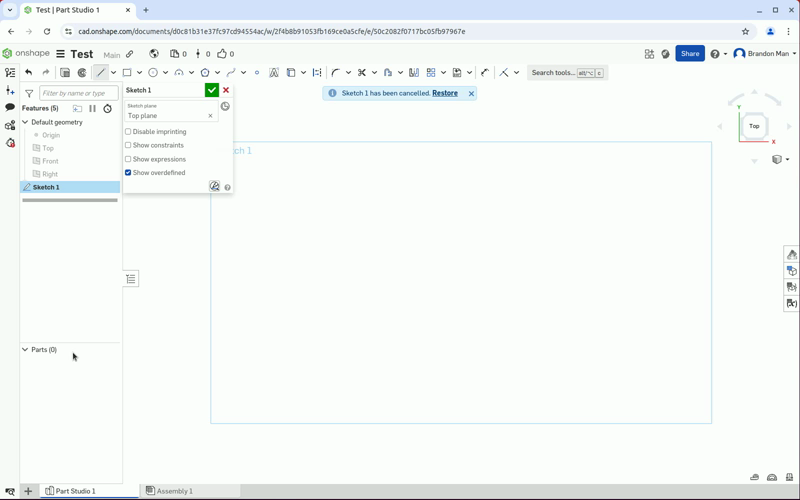
mouse_move(391, 326)
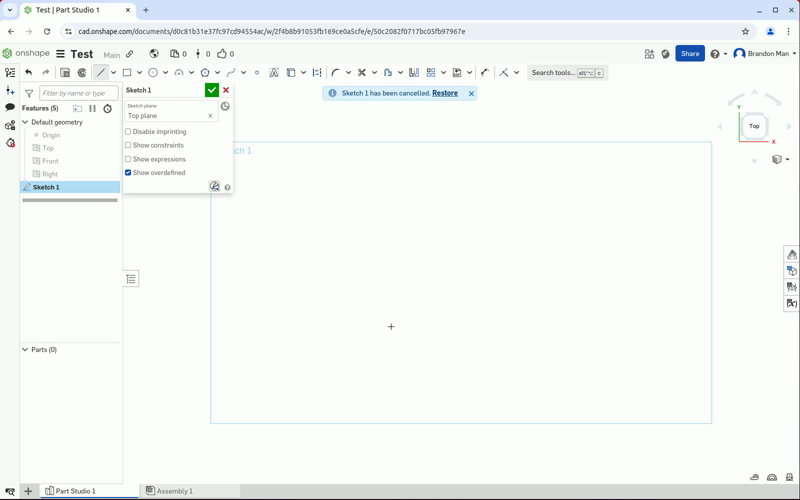
click(391, 326)
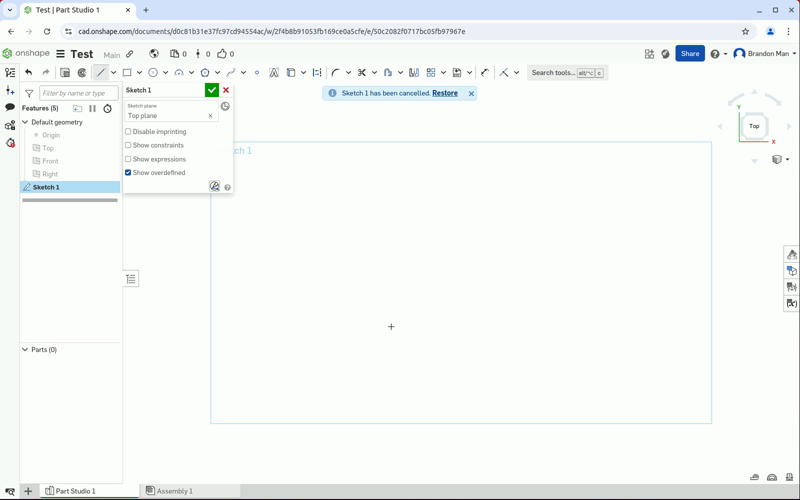
key_up(shift)
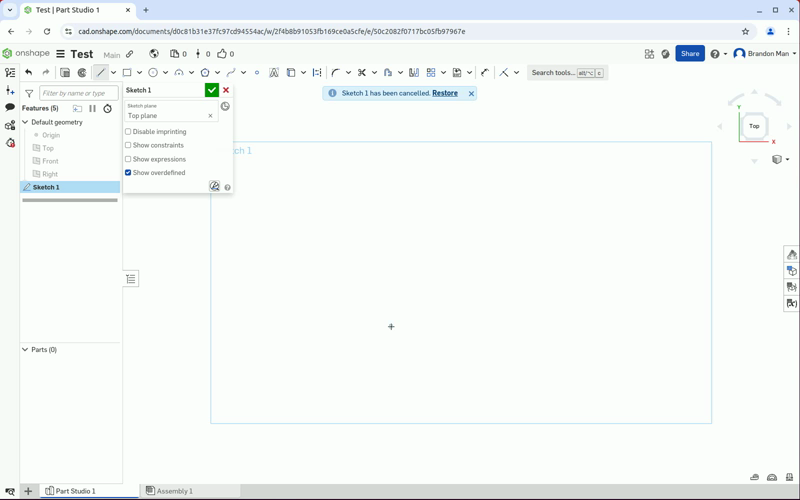
key_down(shift)
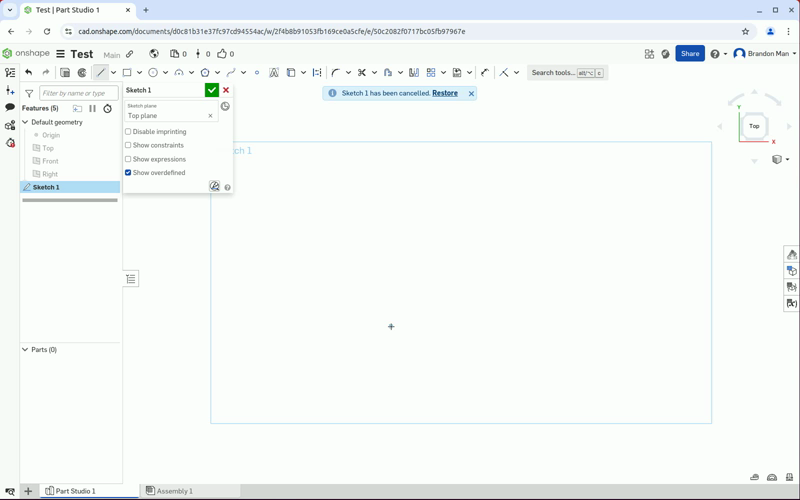
mouse_move(529, 324)
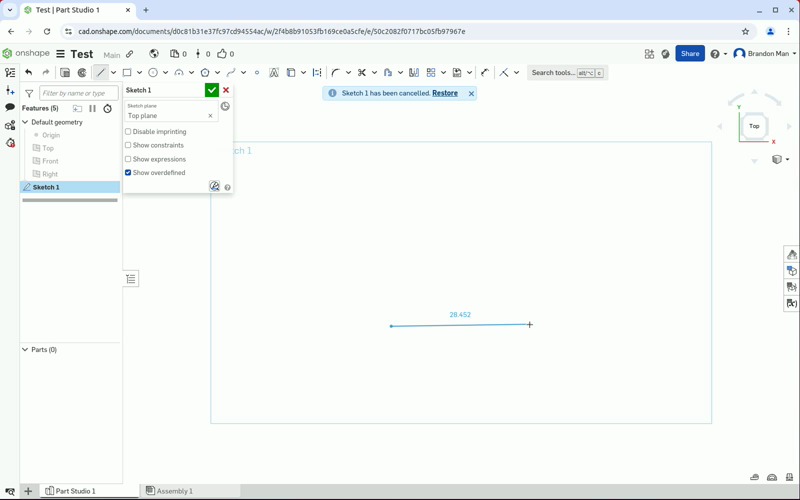
click(529, 324)
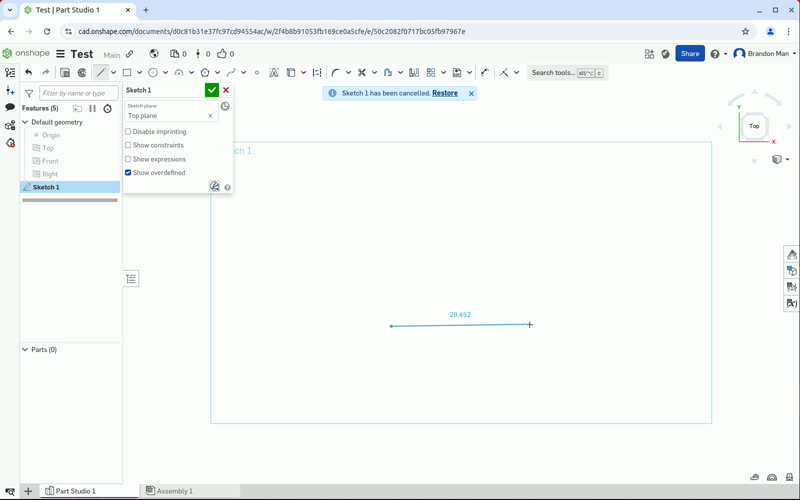
key_up(shift)
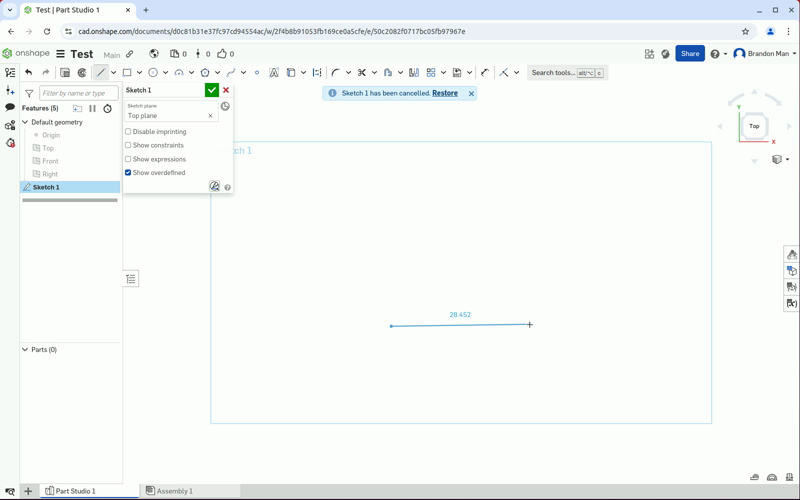
key(esc)
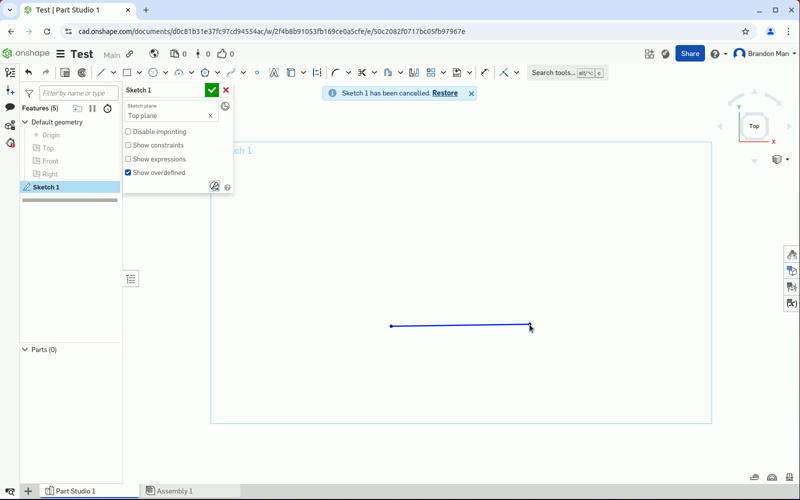
key(a)
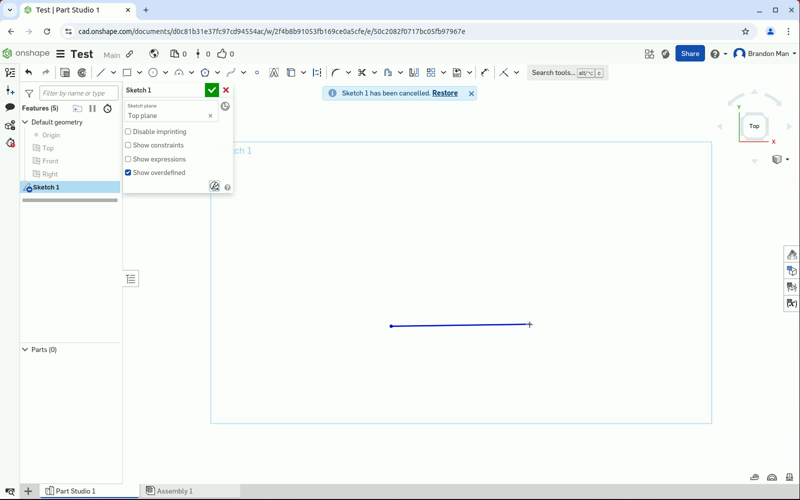
mouse_move(529, 324)
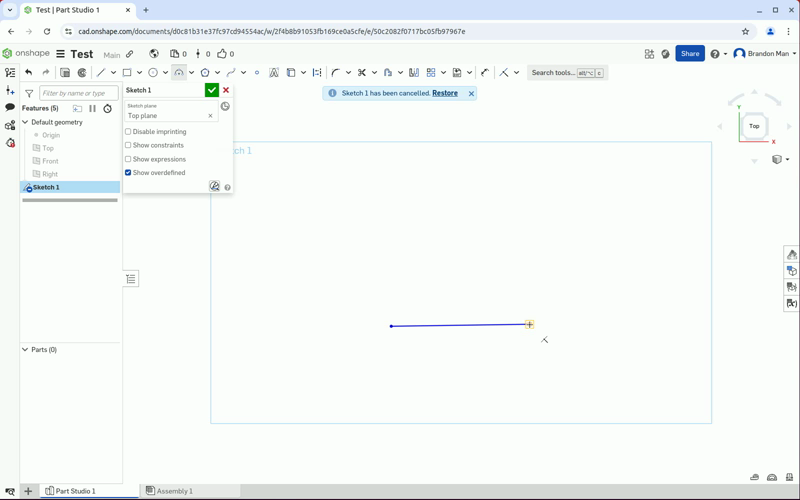
click(529, 324)
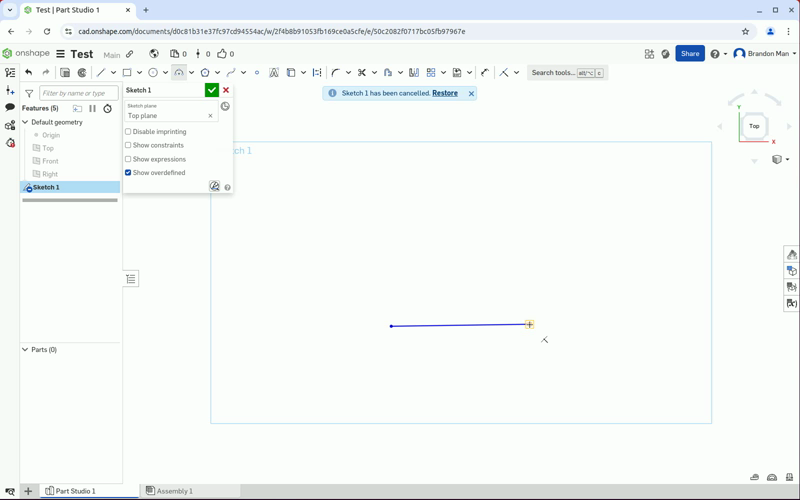
key_down(shift)
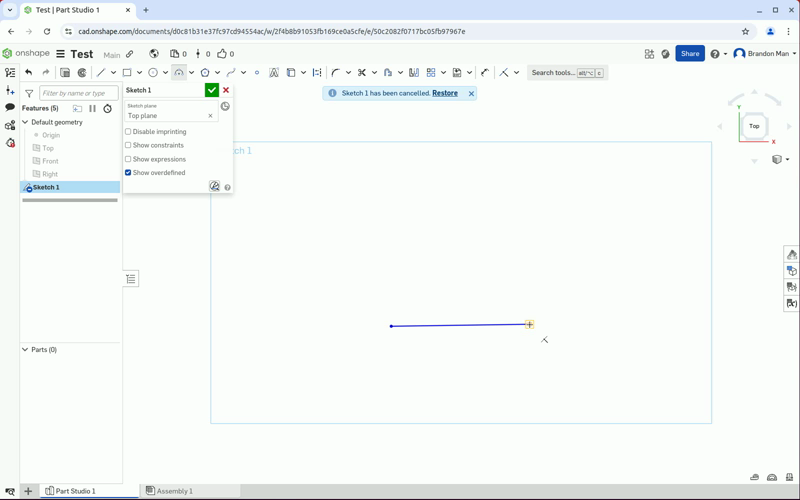
mouse_move(529, 241)
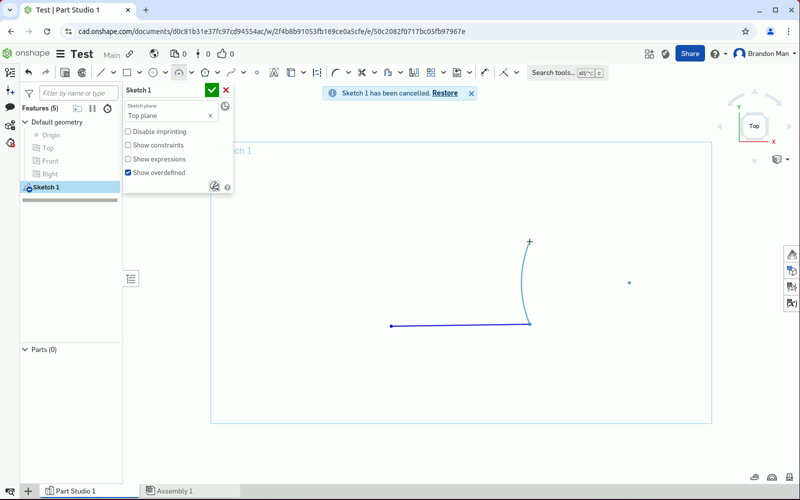
click(529, 241)
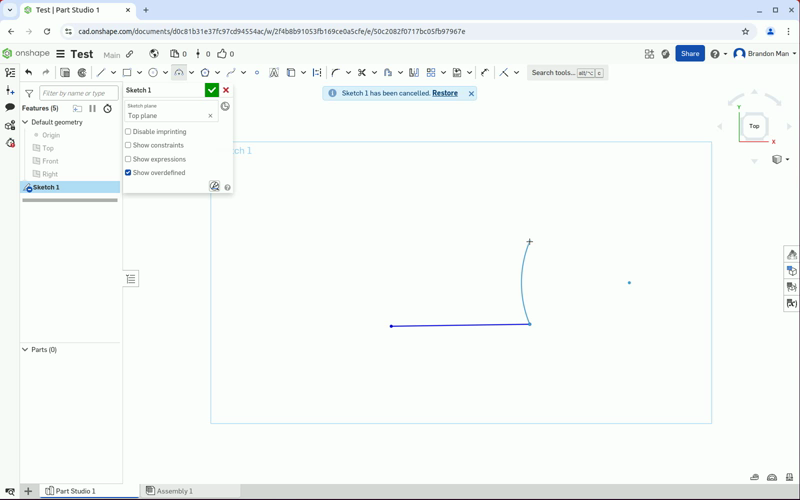
mouse_move(570, 282)
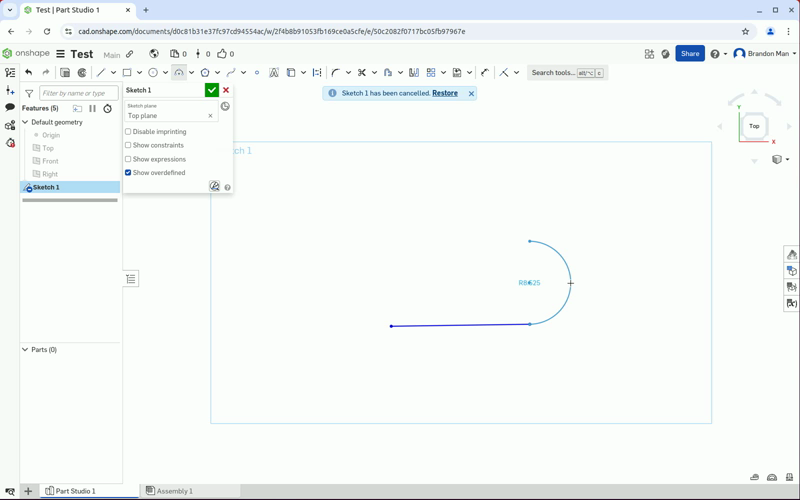
click(570, 282)
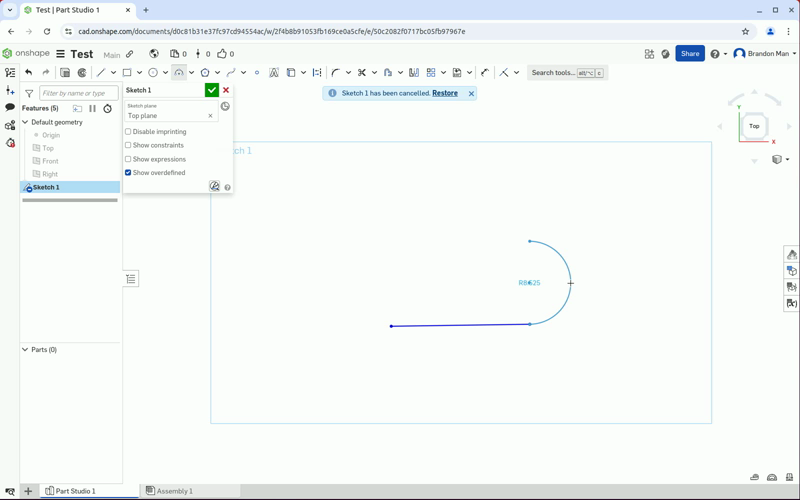
key_up(shift)
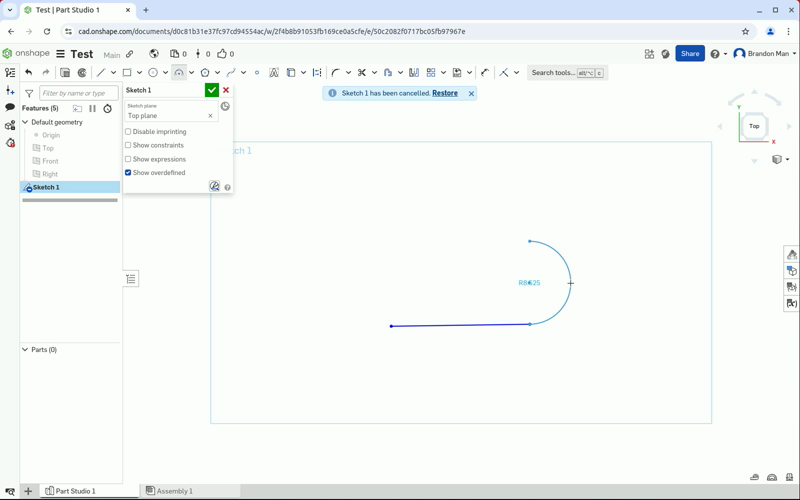
key(esc)
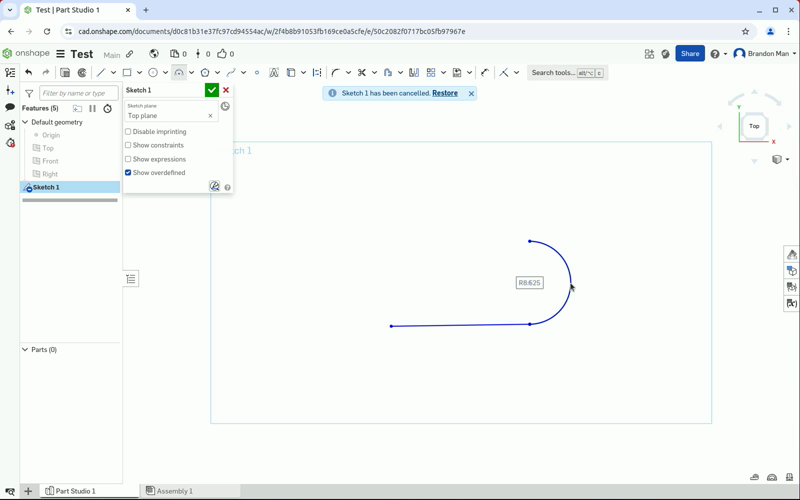
key(l)
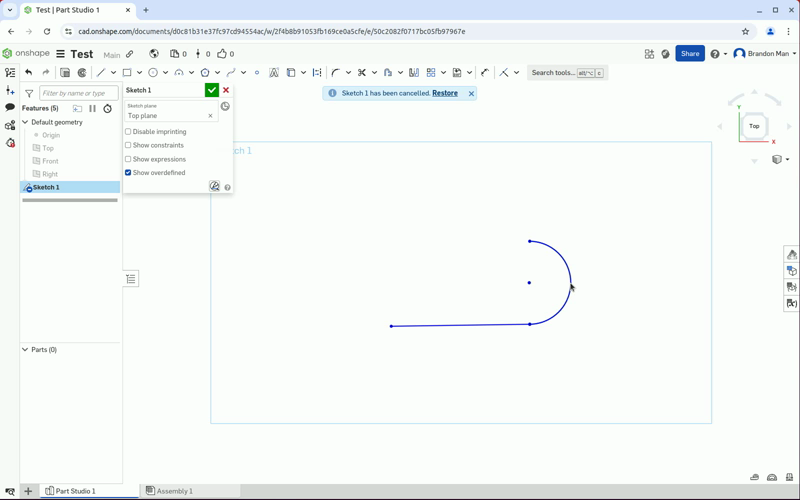
mouse_move(529, 241)
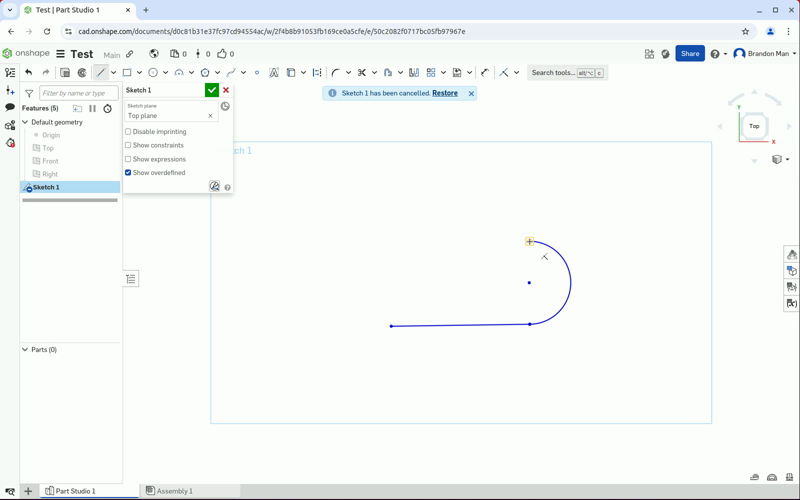
click(529, 241)
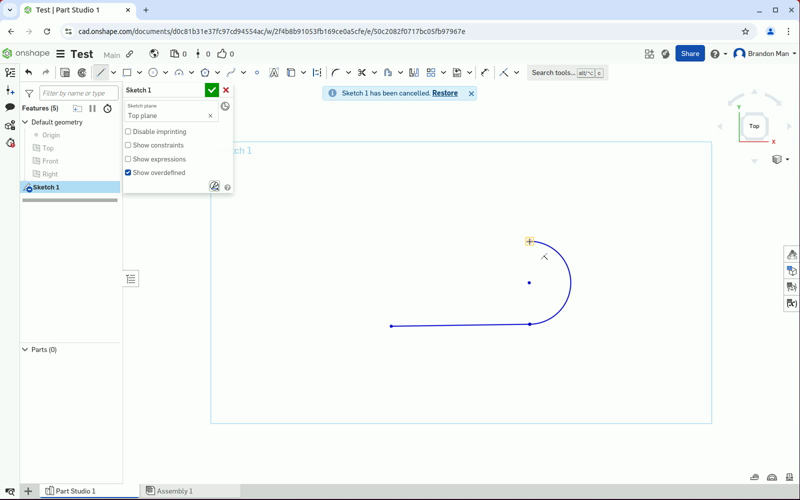
key_down(shift)
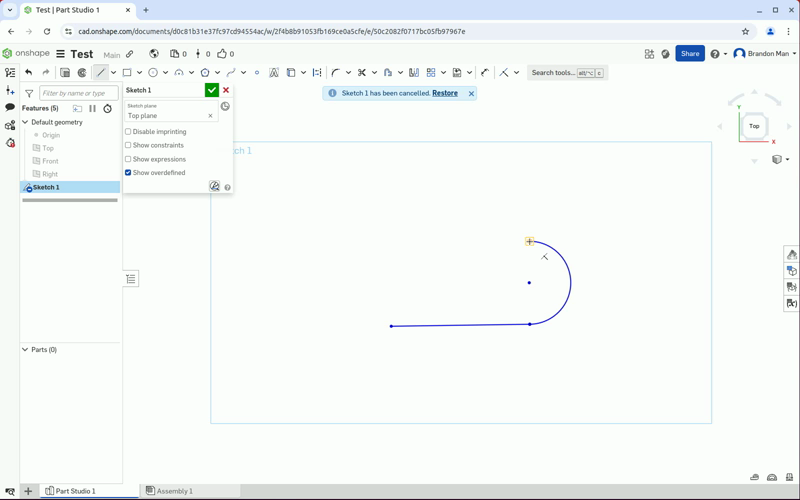
mouse_move(391, 241)
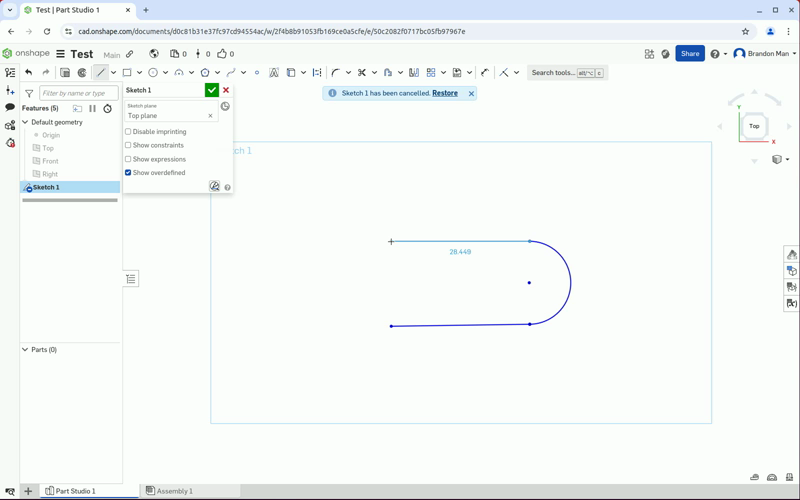
click(391, 241)
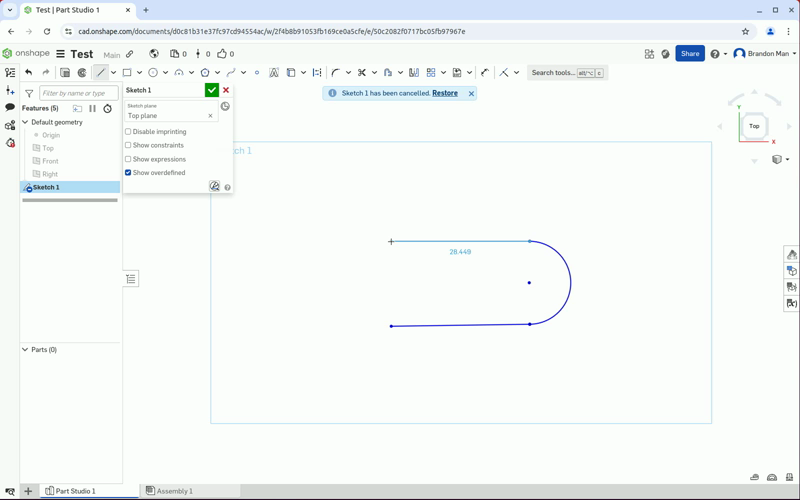
key_up(shift)
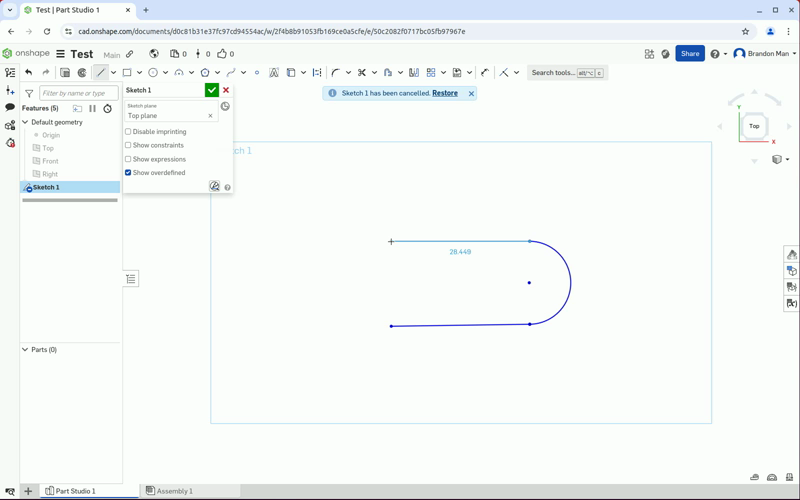
key(esc)
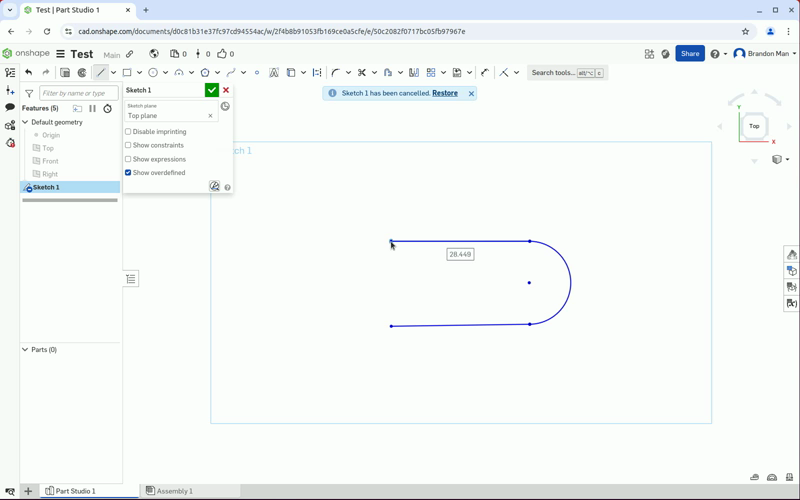
key(a)
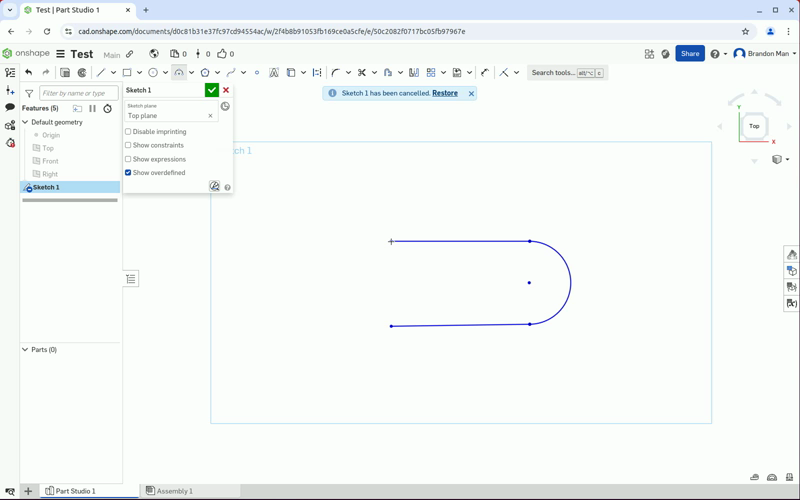
mouse_move(391, 241)
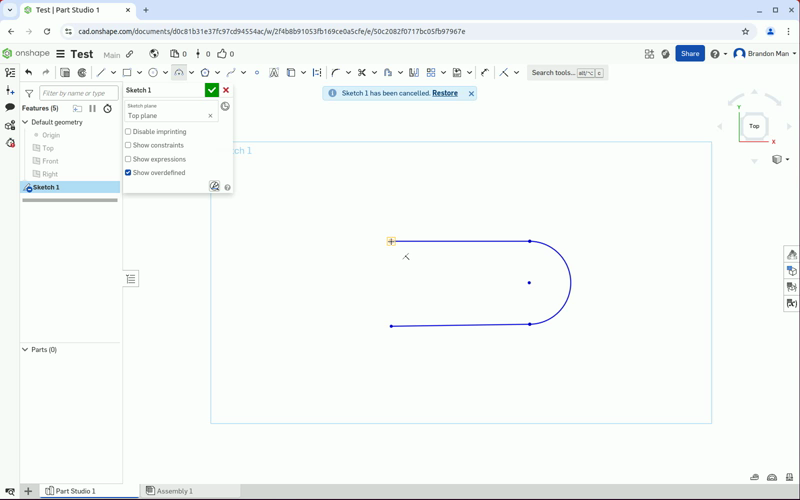
click(391, 241)
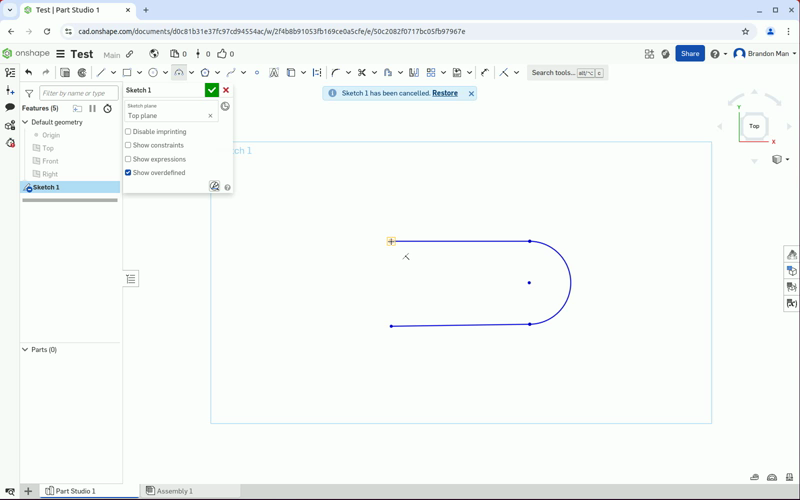
mouse_move(391, 326)
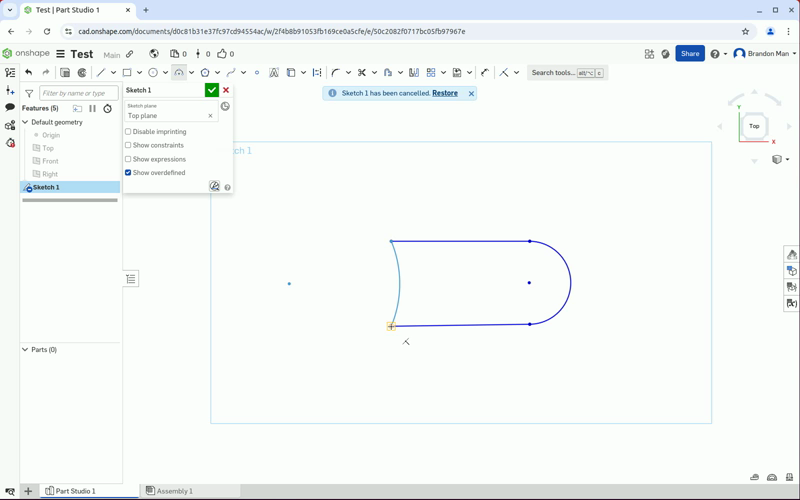
click(391, 326)
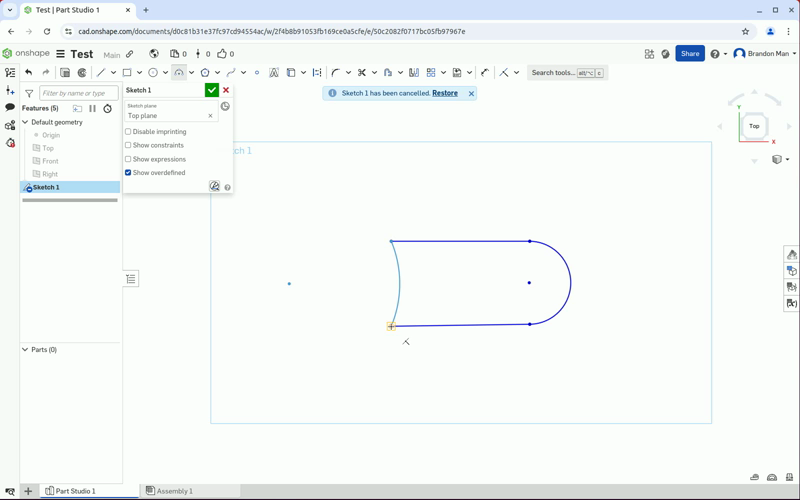
key_down(shift)
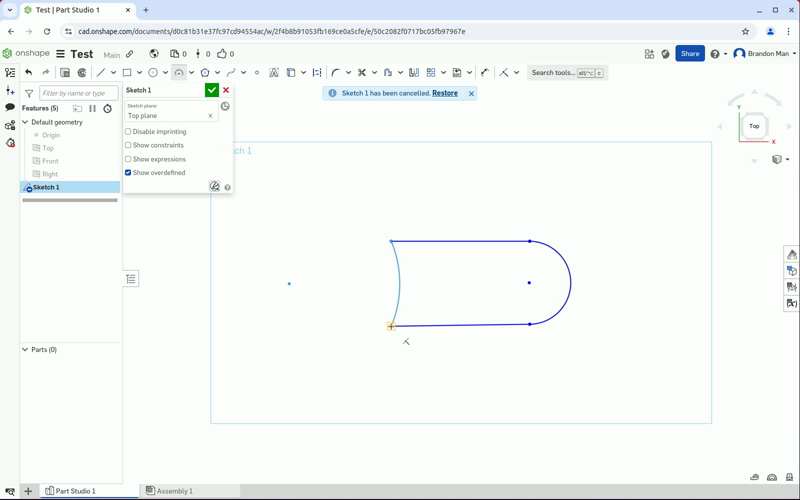
mouse_move(433, 283)
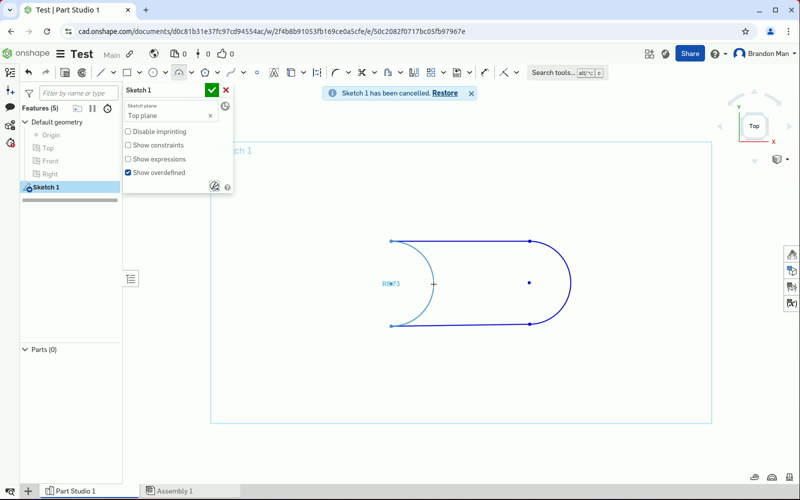
click(433, 283)
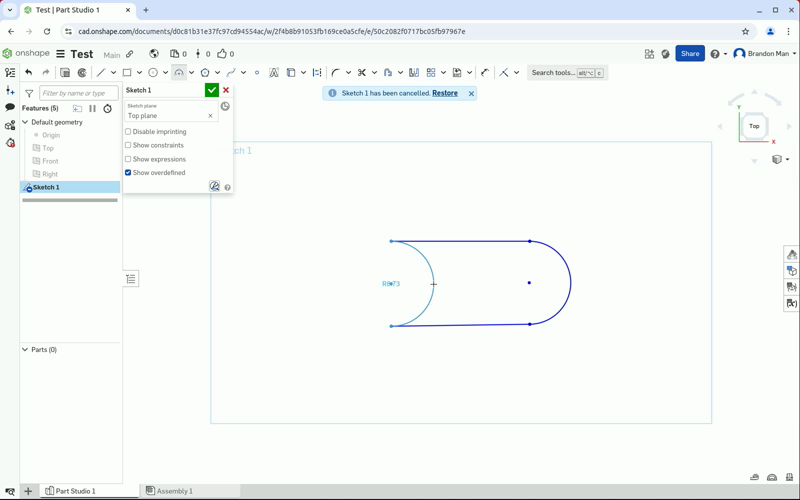
key_up(shift)
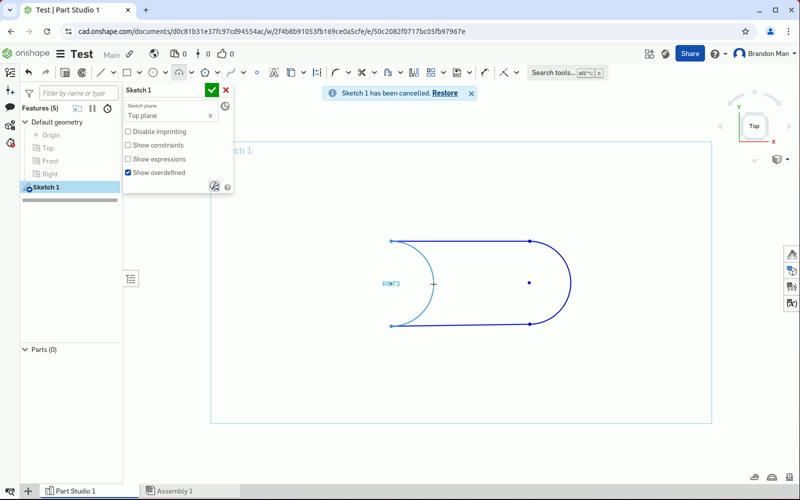
key(esc)
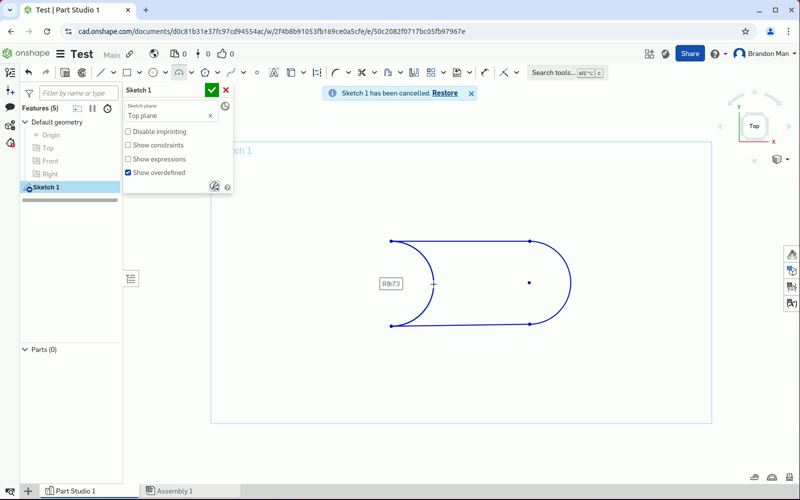
key(c)
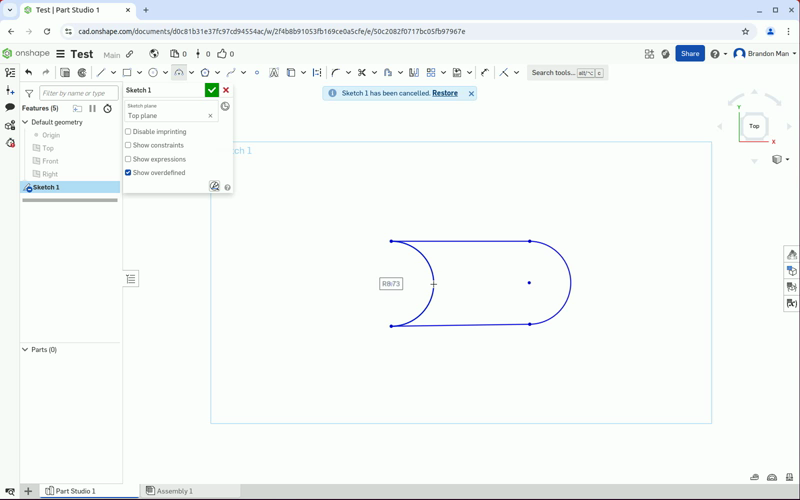
key_down(shift)
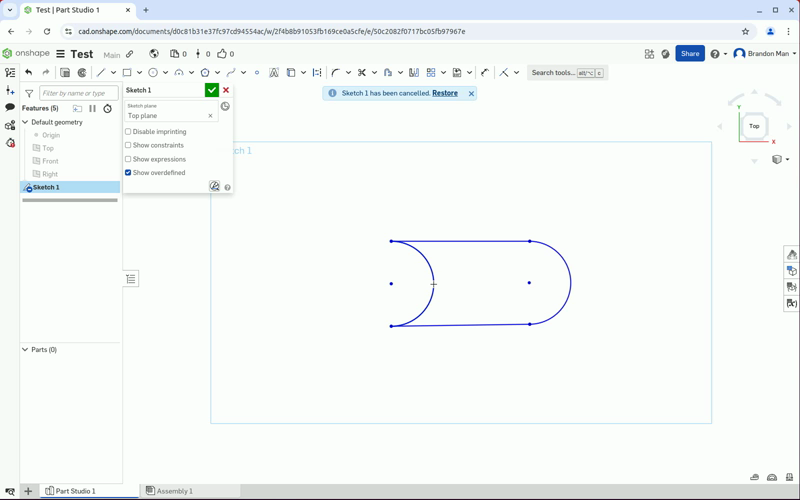
mouse_move(529, 282)
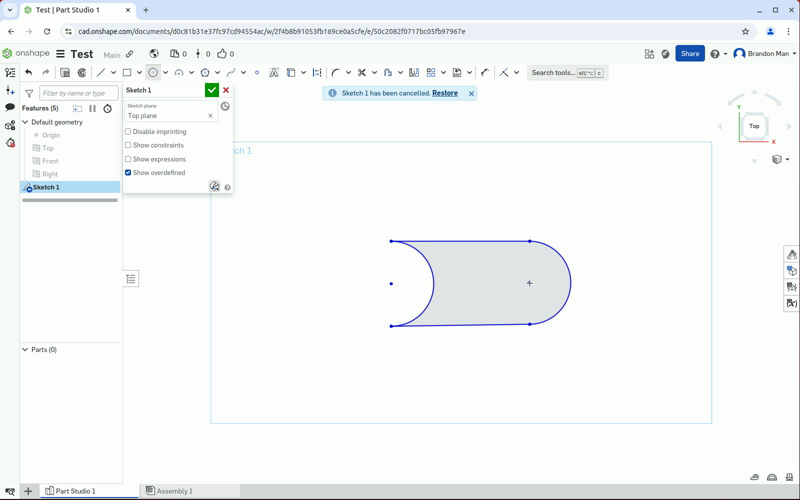
scroll(6)
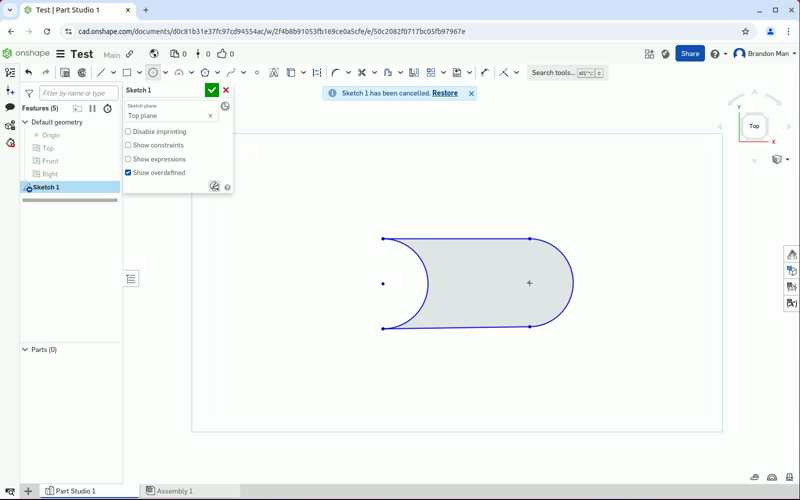
scroll(6)
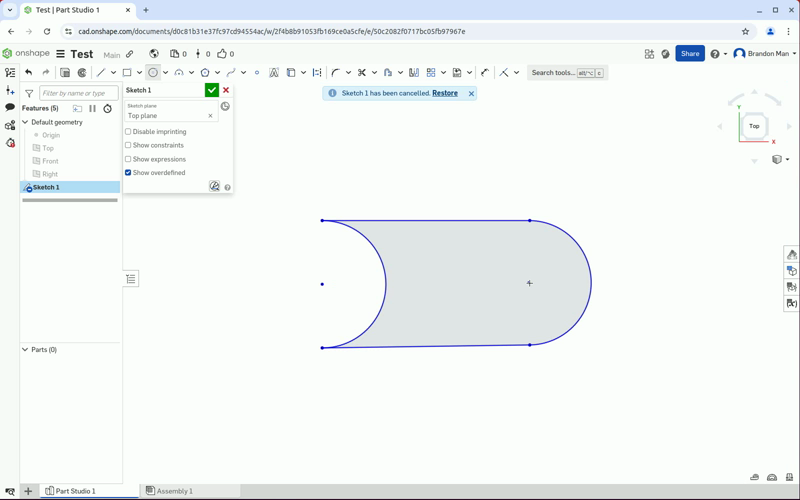
scroll(6)
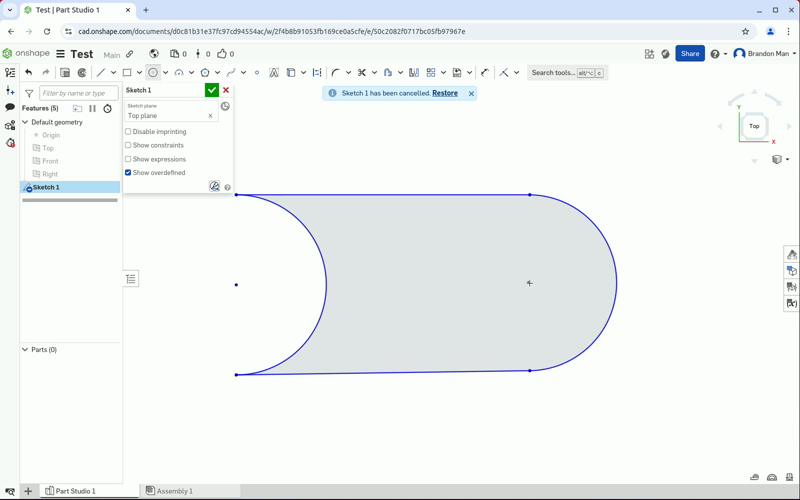
scroll(6)
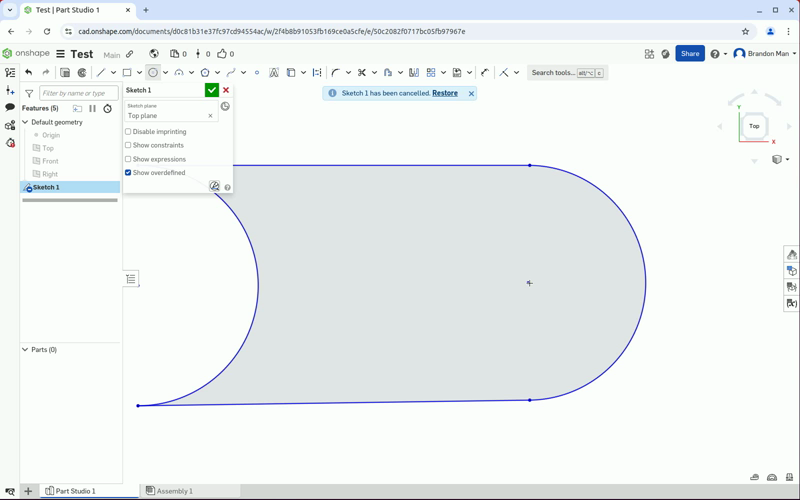
scroll(6)
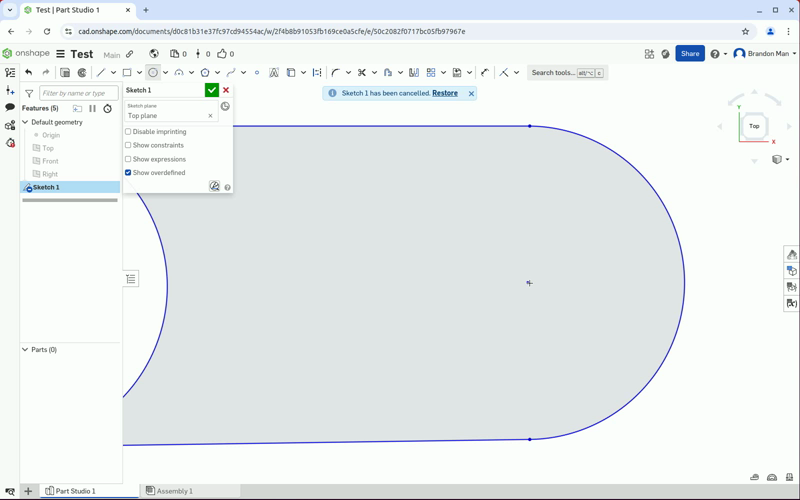
scroll(6)
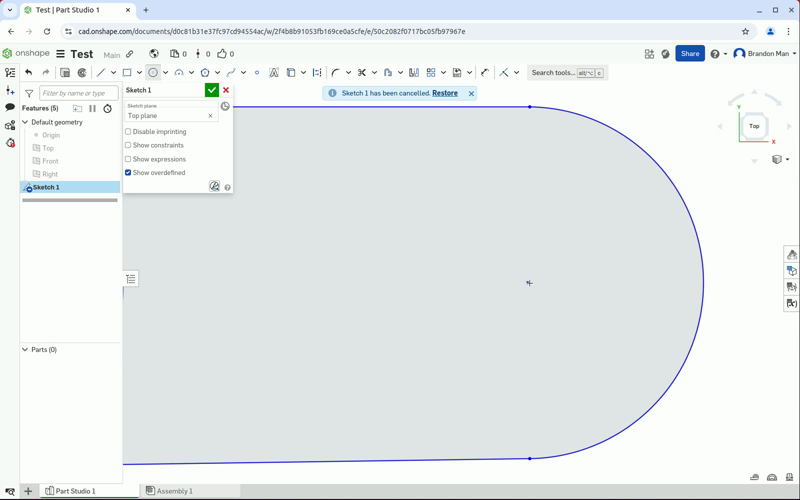
scroll(6)
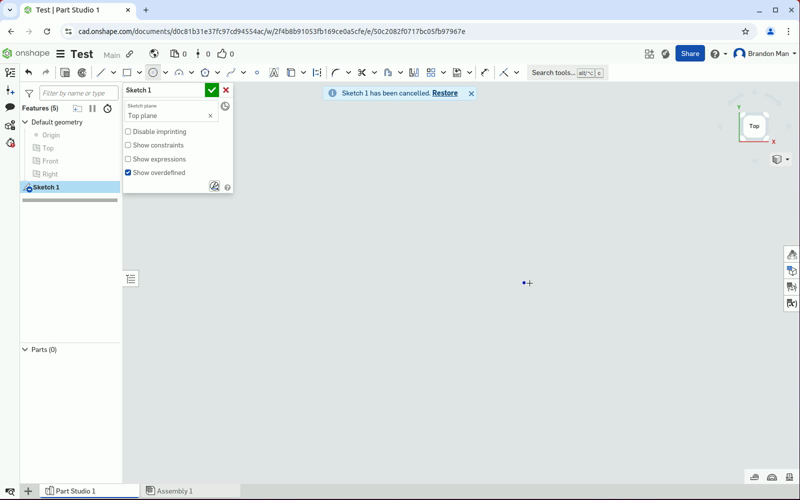
click(529, 282)
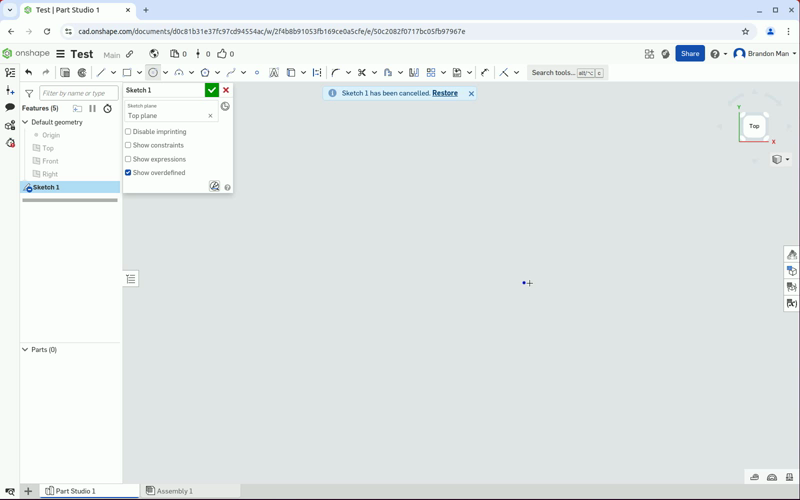
scroll(-6)
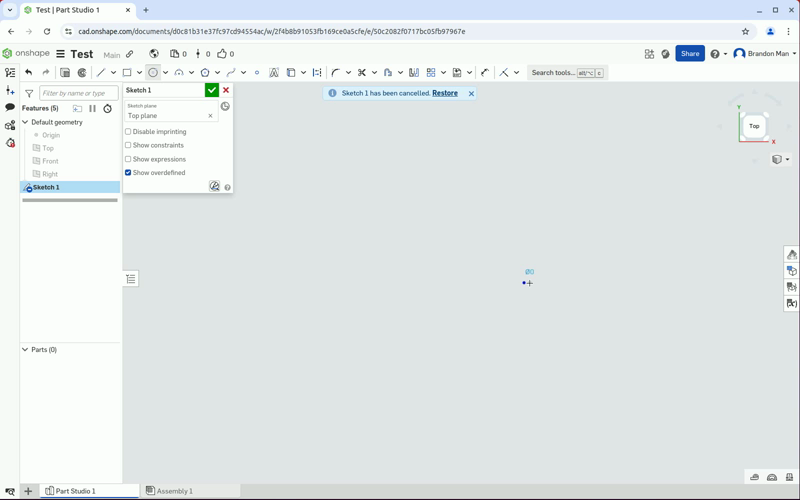
scroll(-6)
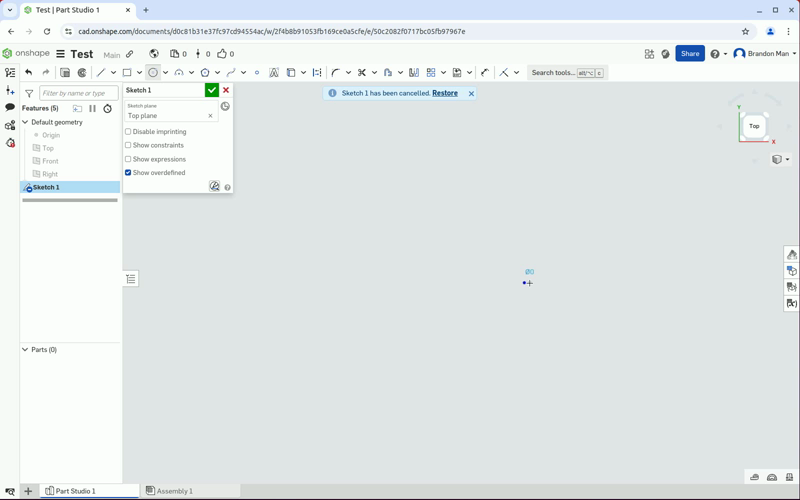
scroll(-6)
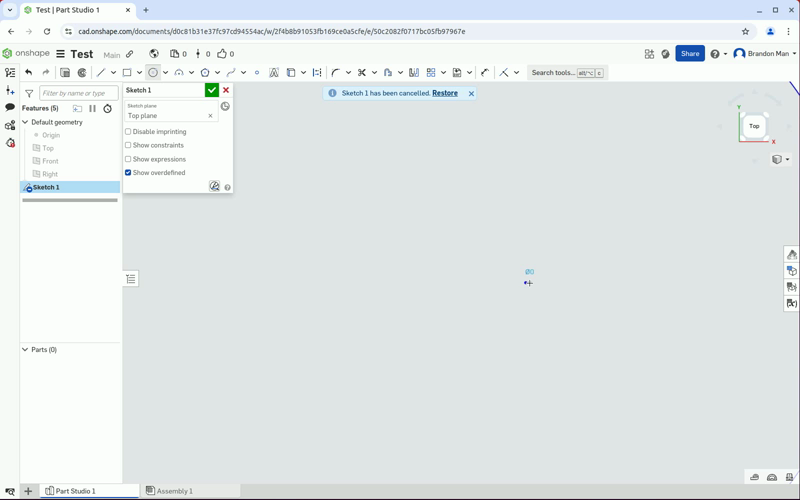
scroll(-6)
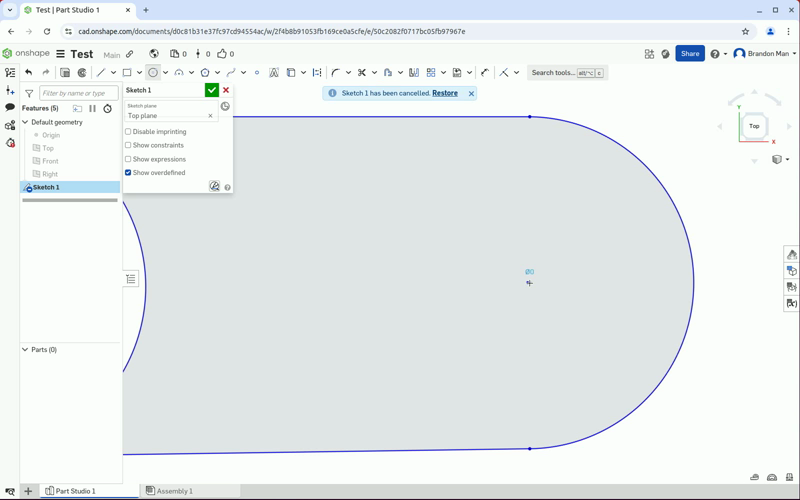
scroll(-6)
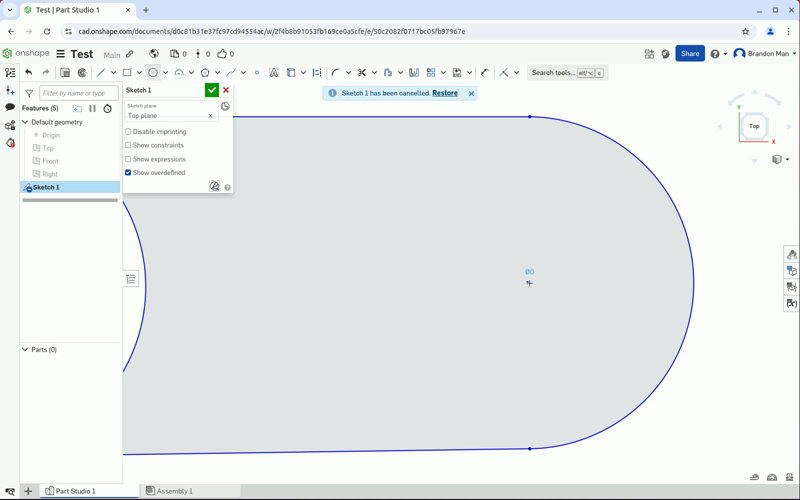
scroll(-6)
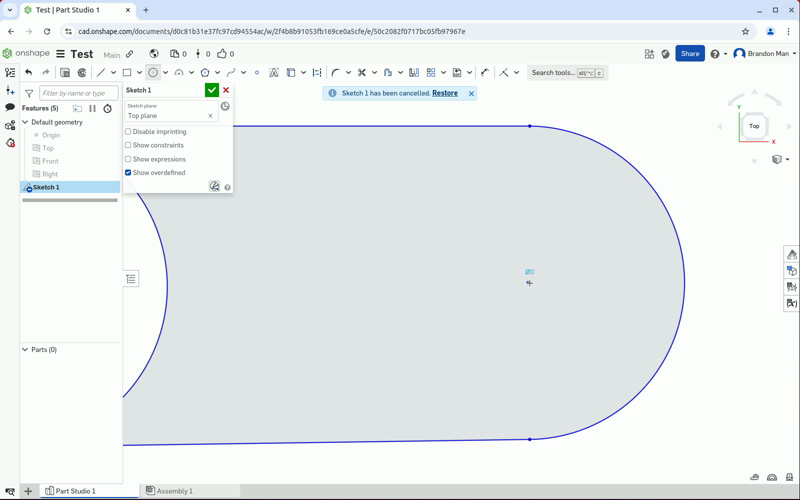
scroll(-6)
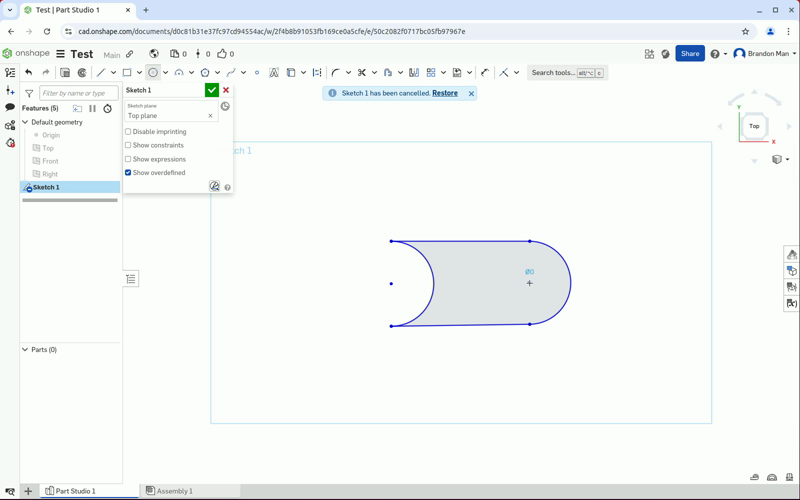
key_up(shift)
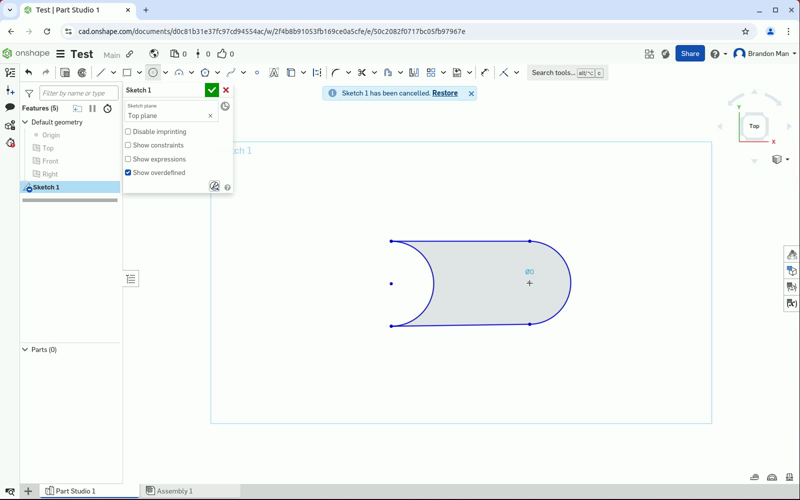
mouse_move(554, 282)
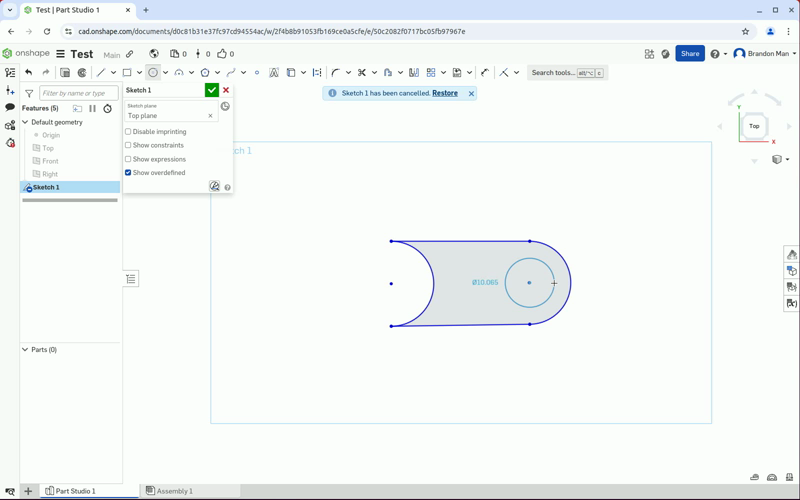
click(554, 282)
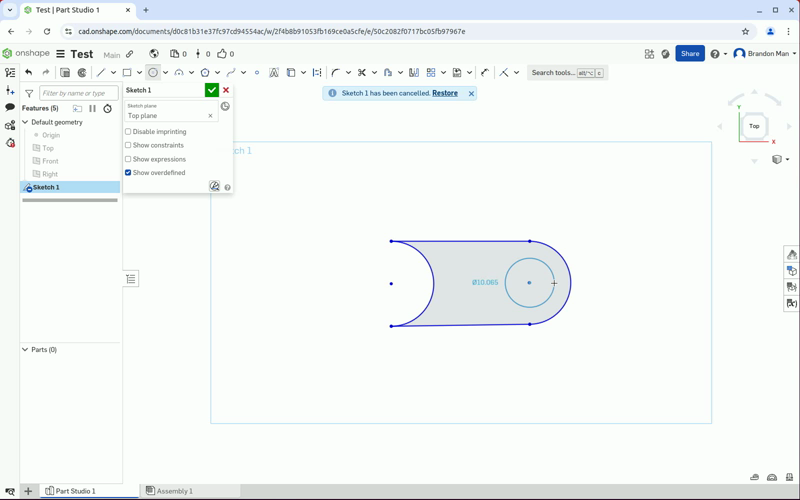
key(esc)
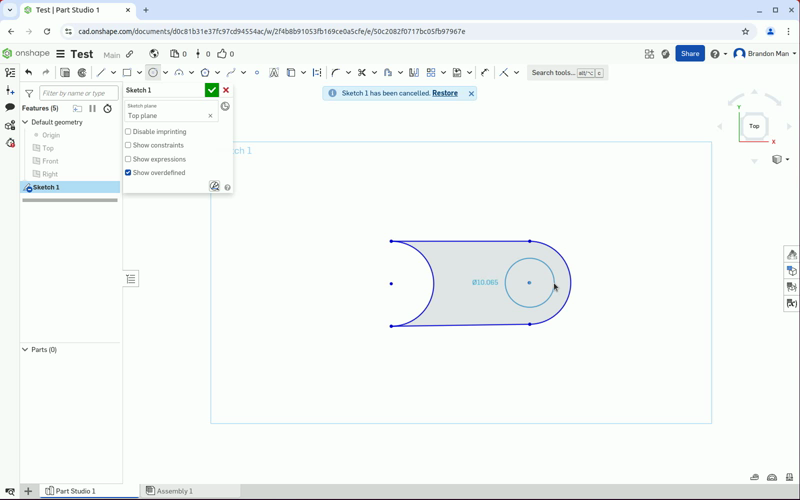
mouse_move(556, 264)
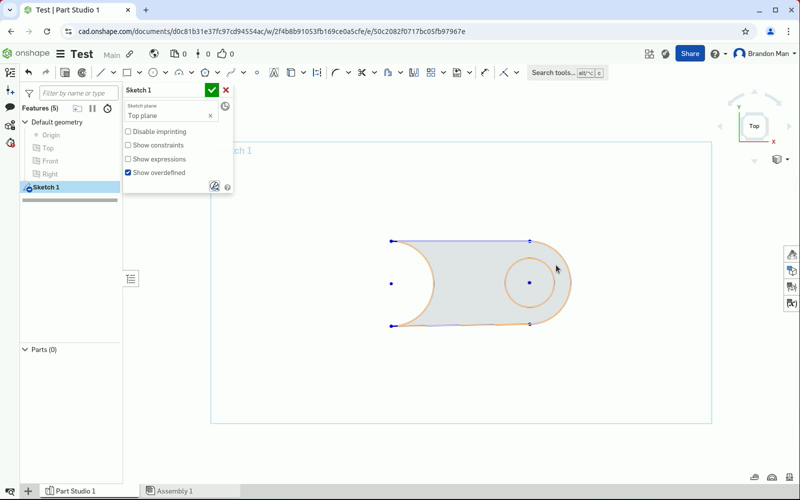
click(556, 264)
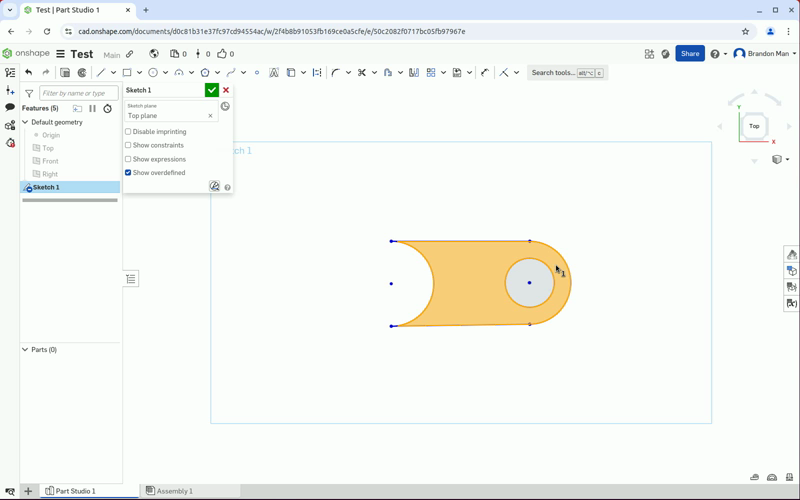
mouse_move(73, 352)
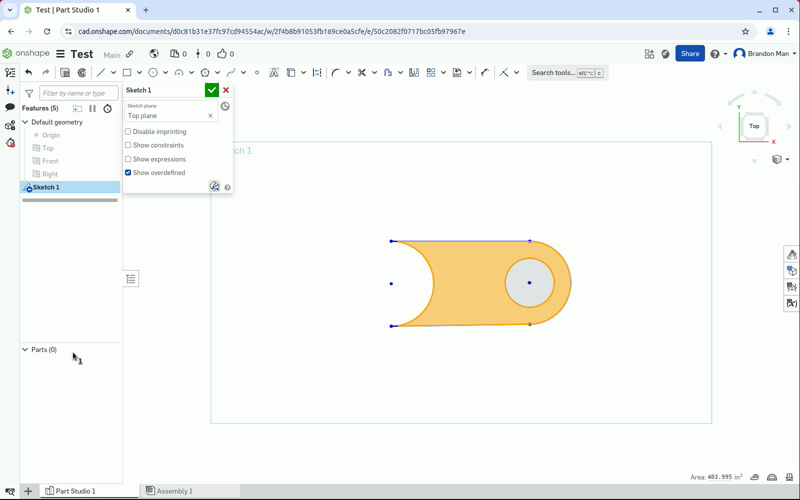
key(shift+y)
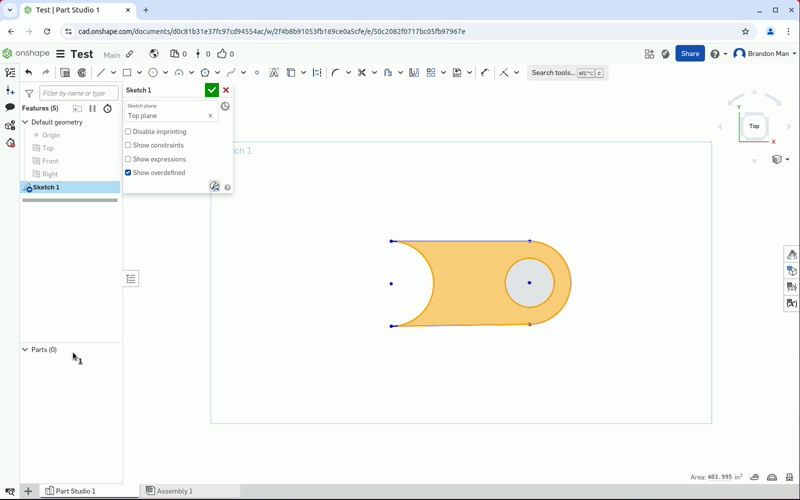
key(shift+e)
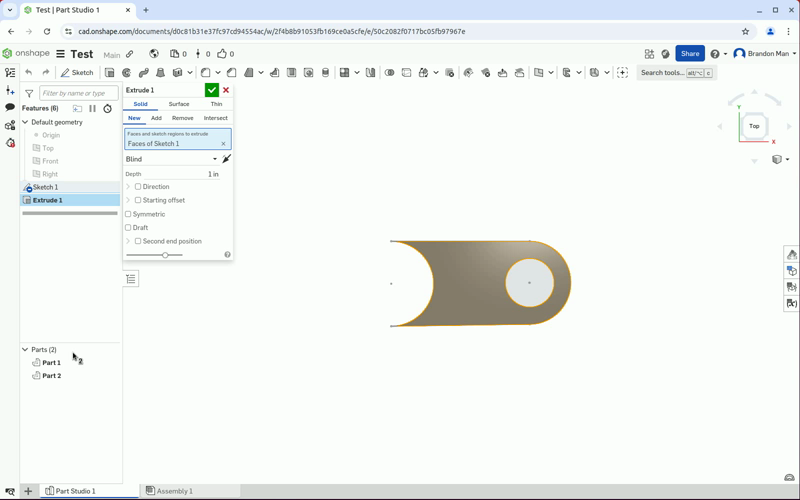
mouse_move(143, 106)
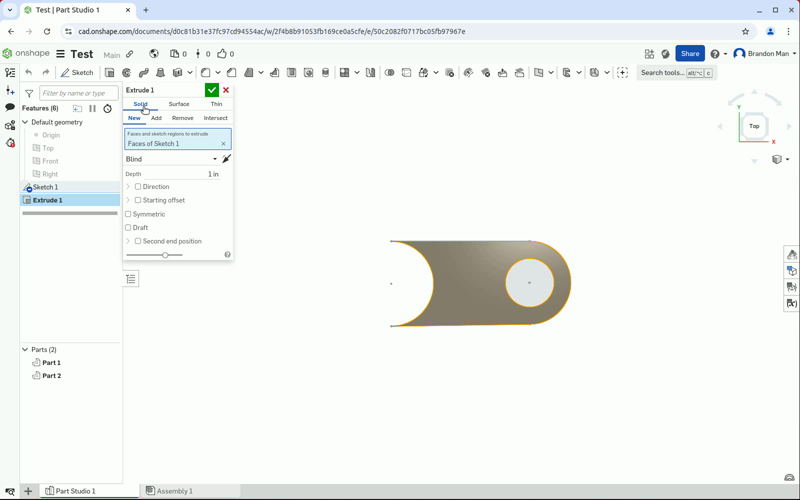
click(143, 106)
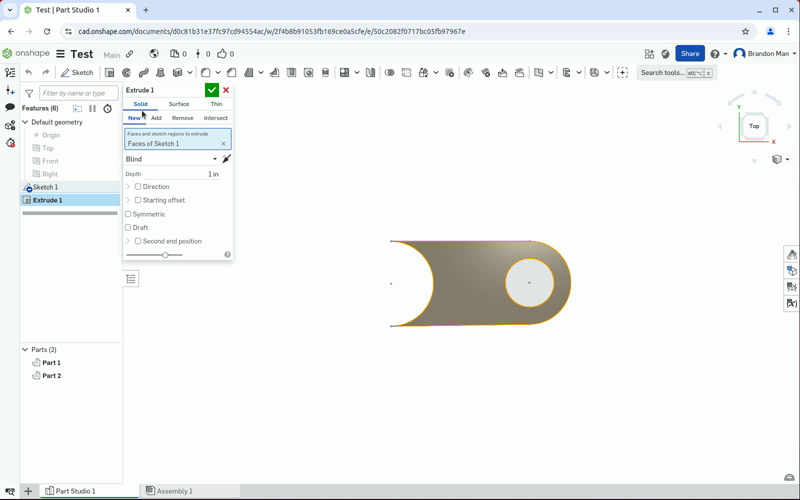
mouse_move(137, 120)
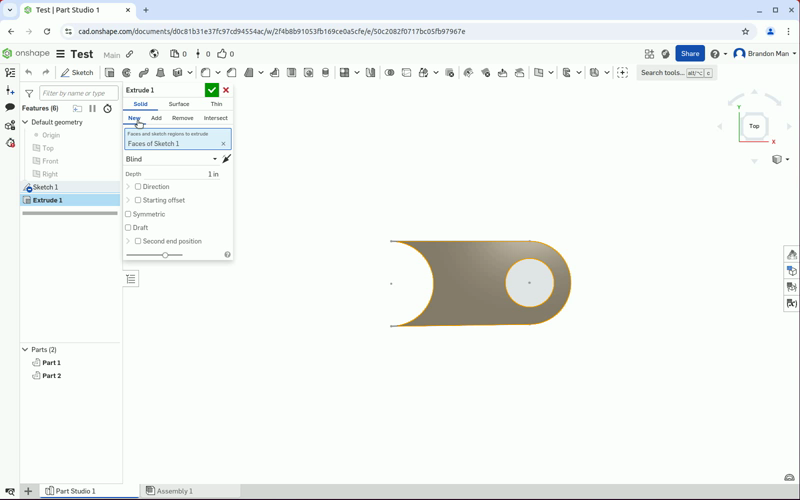
click(137, 120)
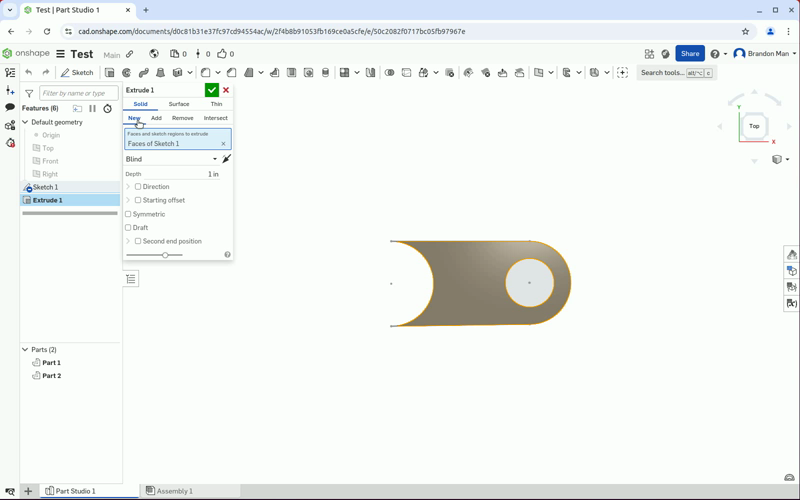
key(tab, 4)
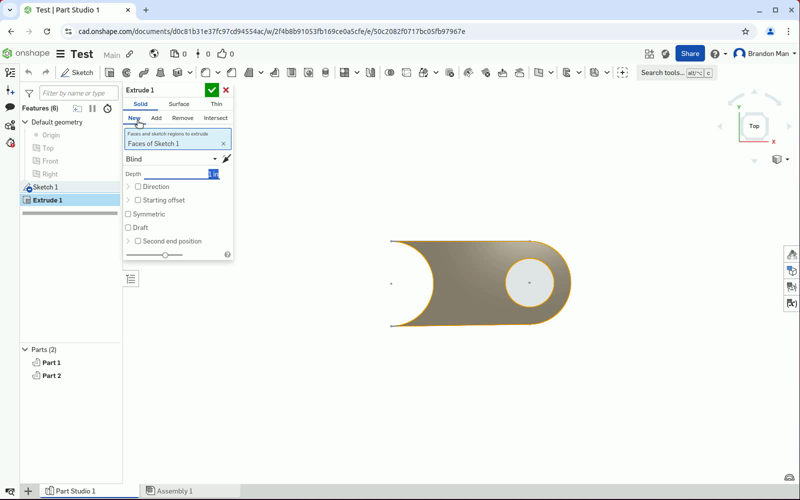
text(7.703)
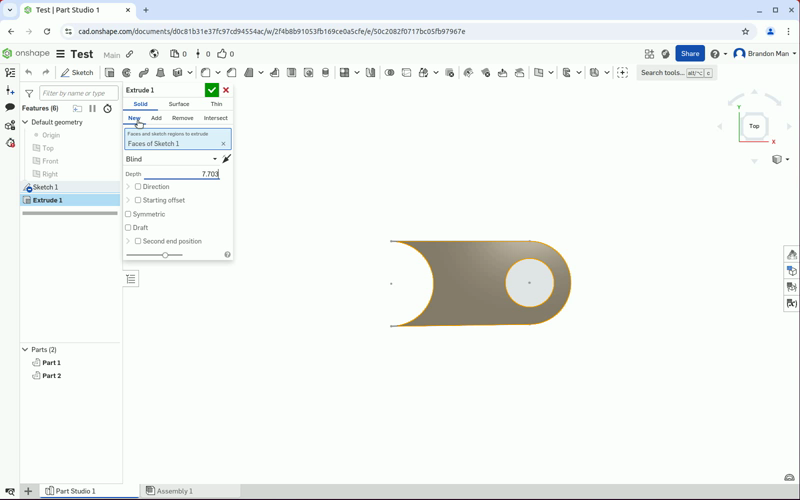
key(enter)
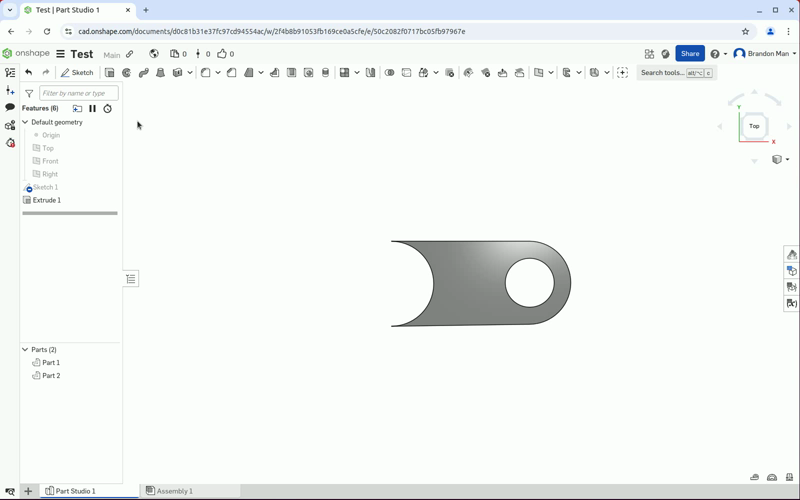
key(shift+h)
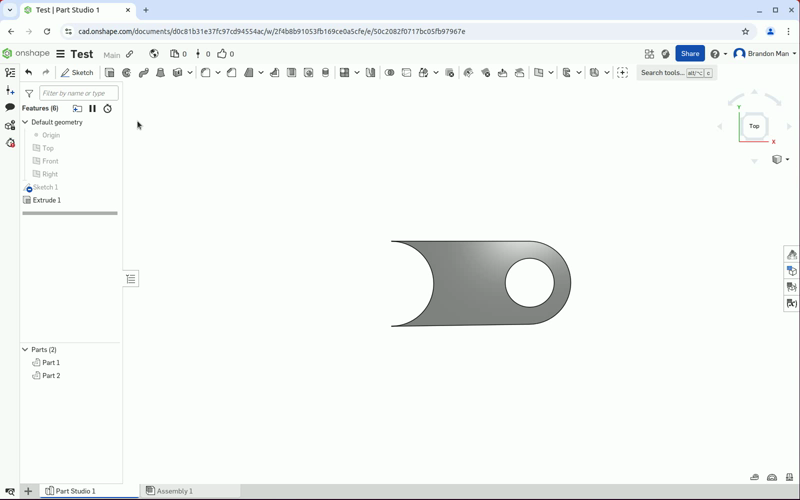
key(shift+h)
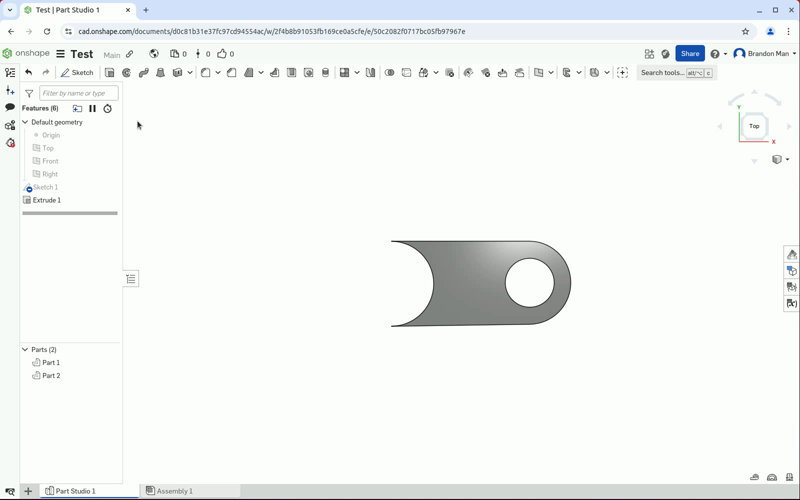
mouse_move(73, 189)
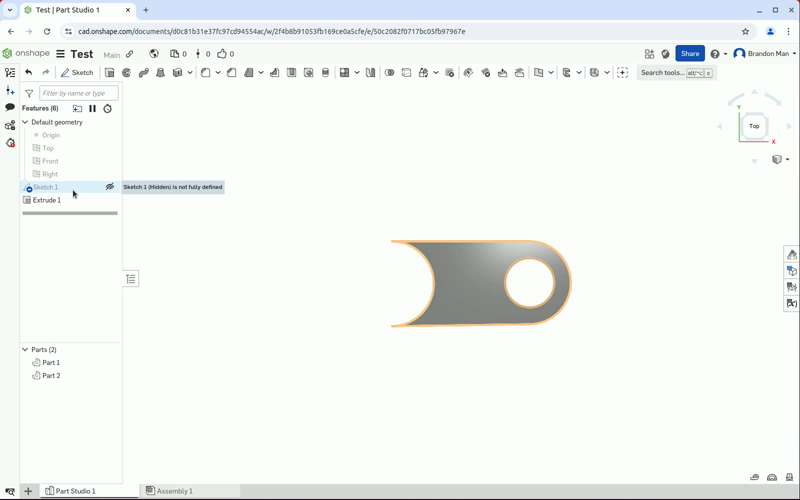
click(73, 189)
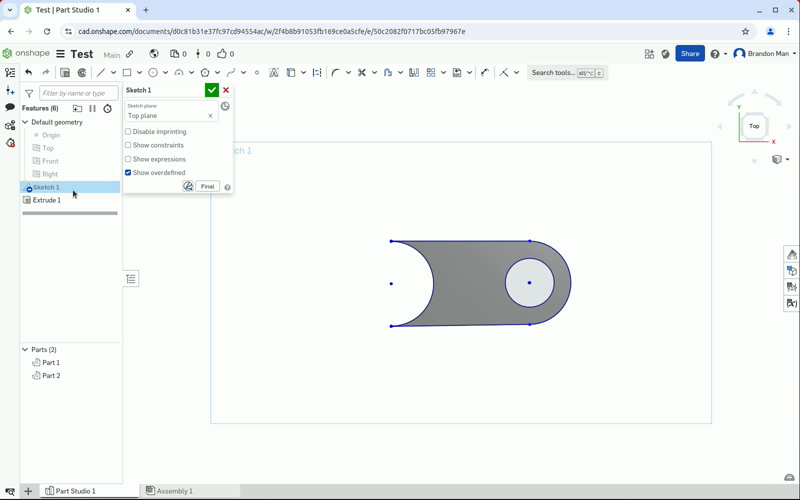
mouse_move(229, 92)
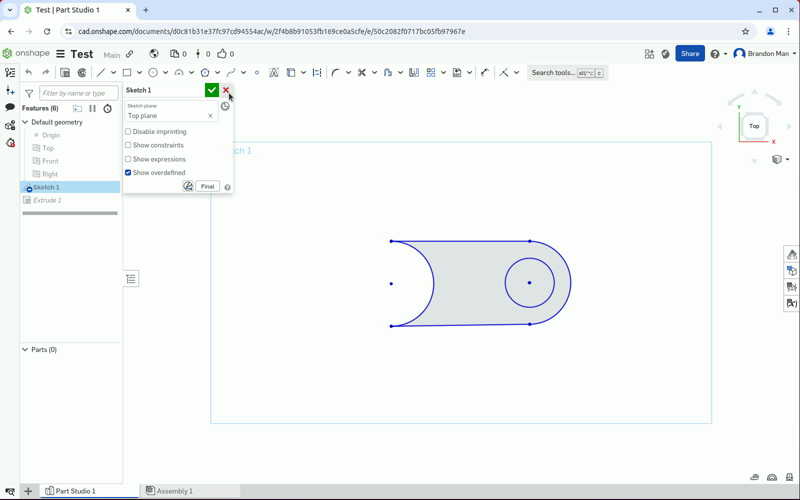
click(229, 92)
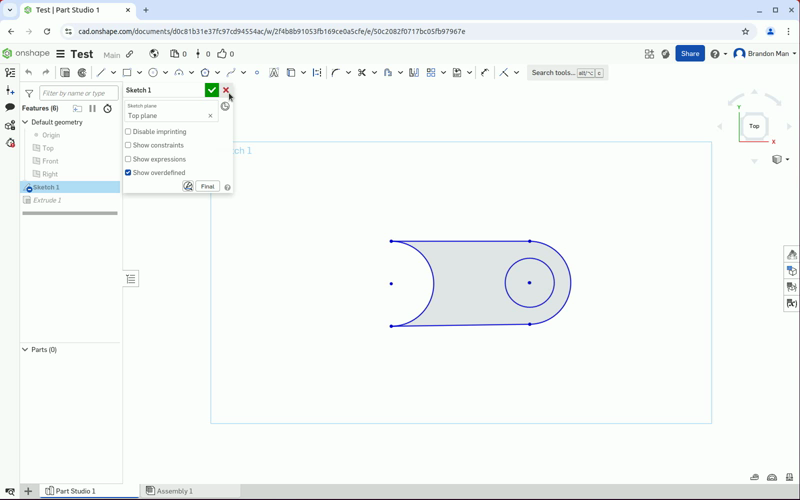
key(shift+s)
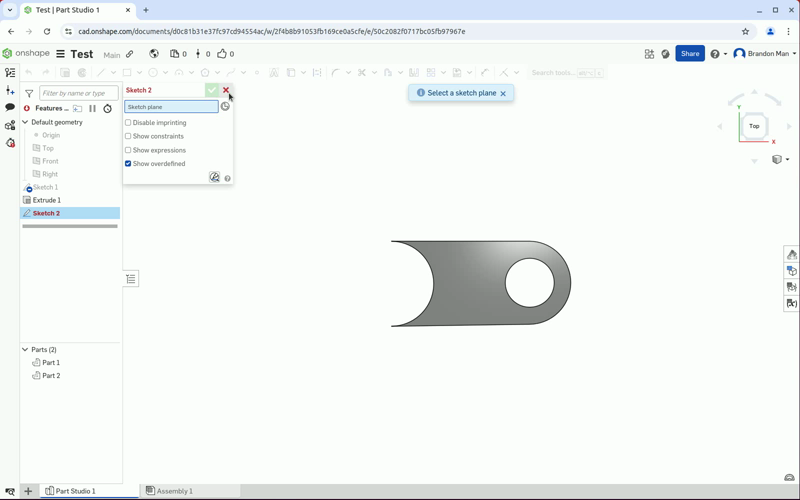
mouse_move(73, 150)
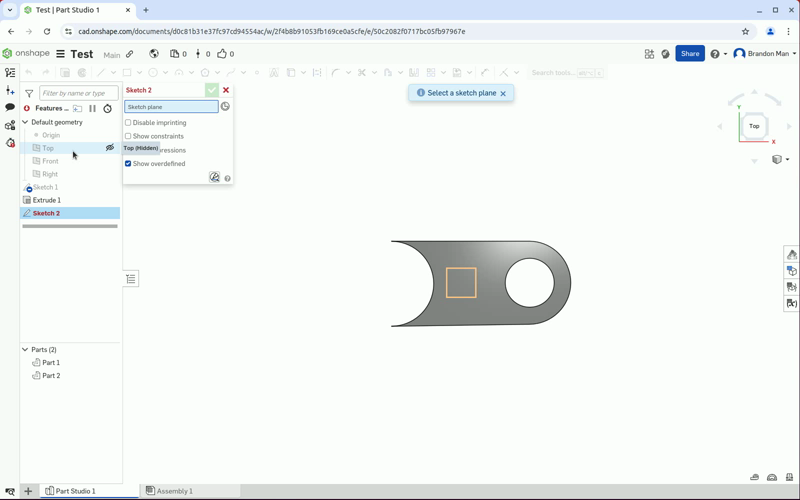
click(73, 150)
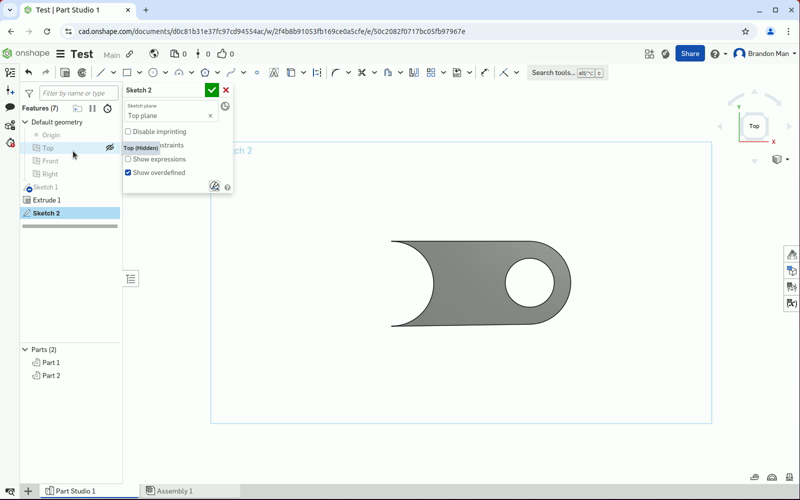
mouse_move(73, 352)
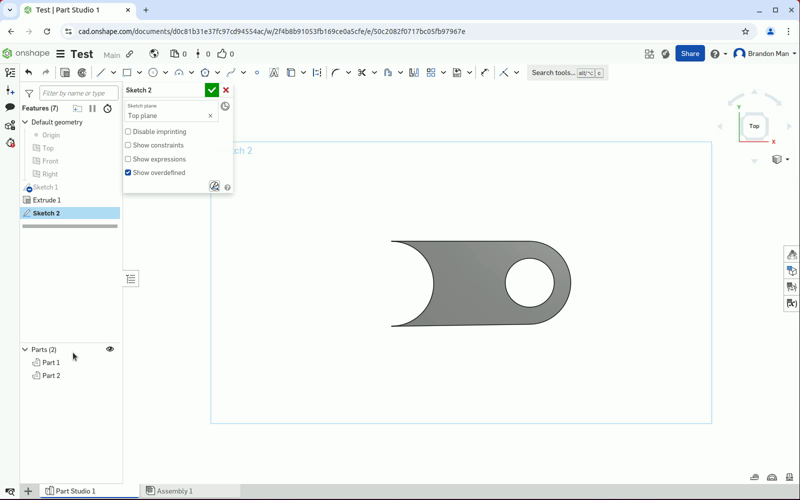
key(y)
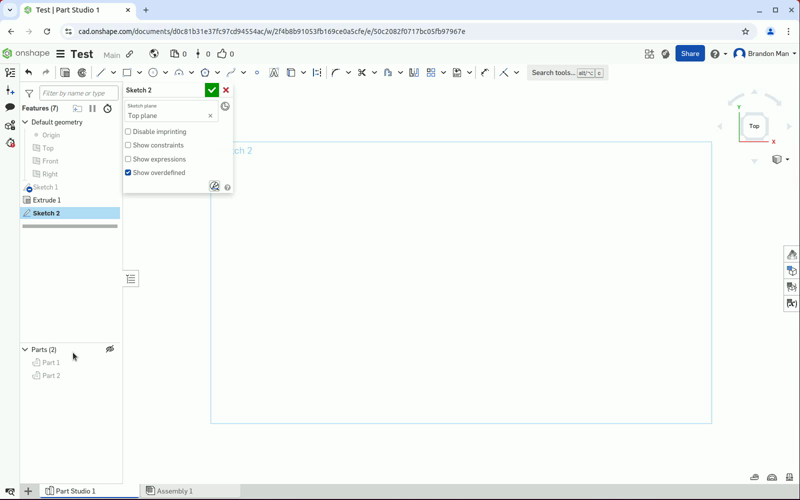
key(c)
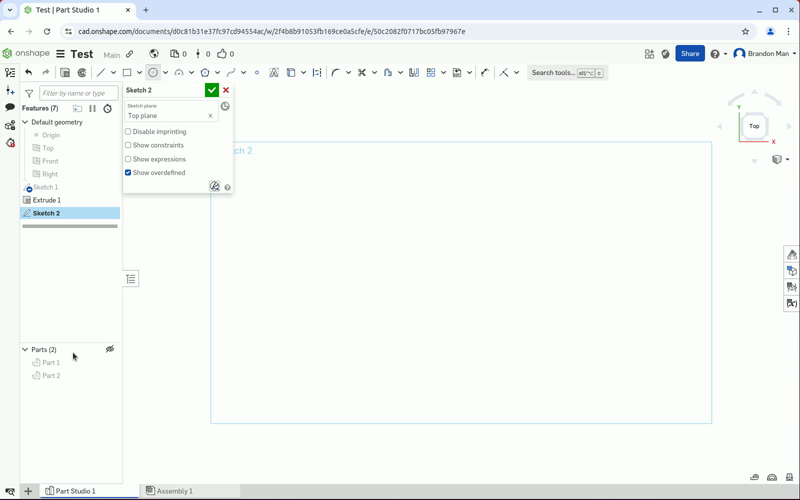
key_down(shift)
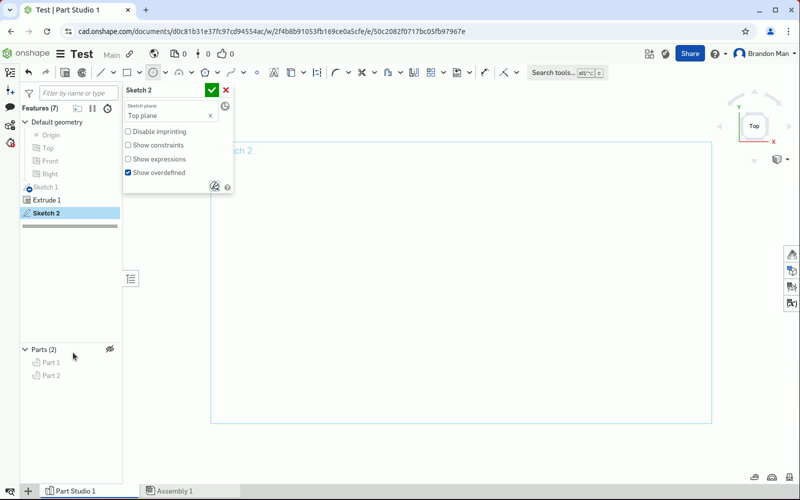
mouse_move(392, 282)
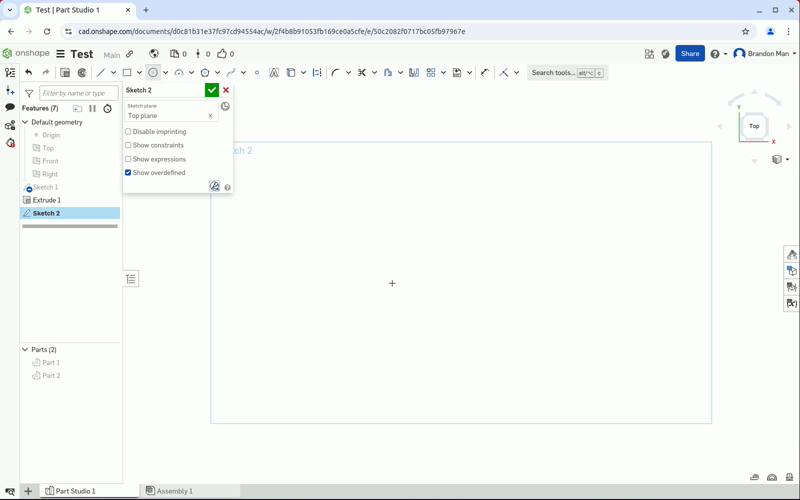
click(392, 282)
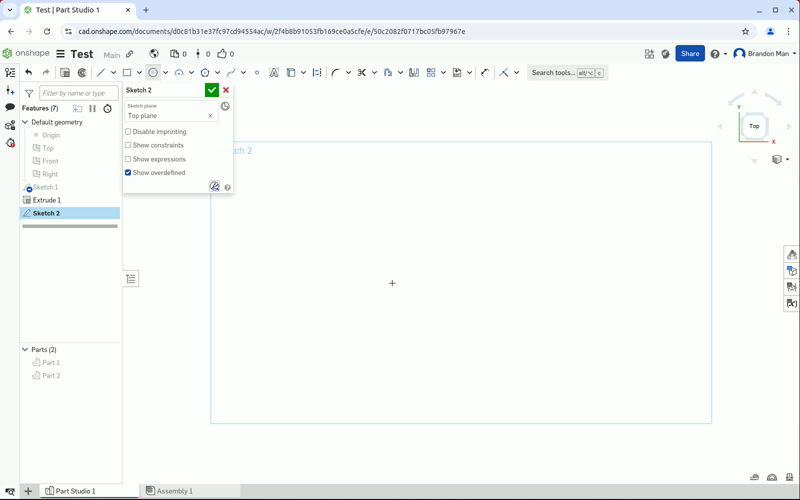
key_up(shift)
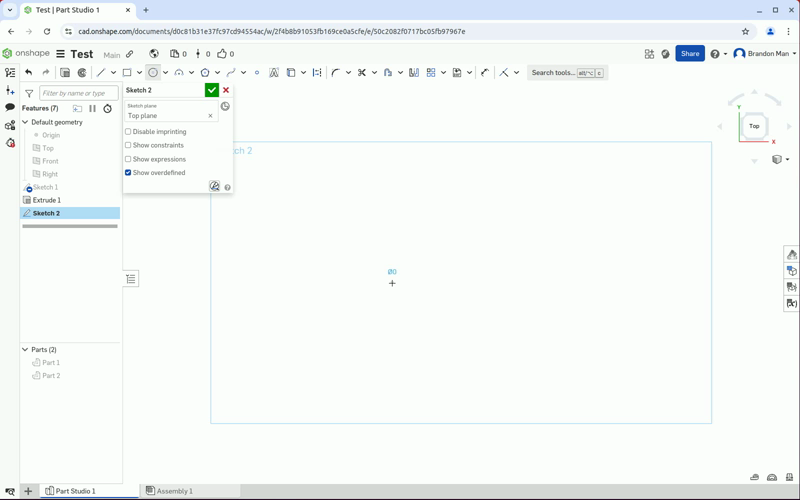
mouse_move(435, 282)
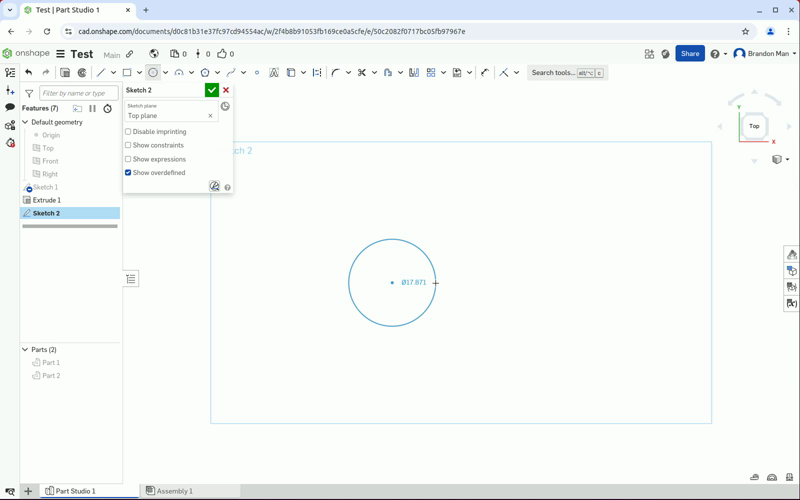
click(435, 282)
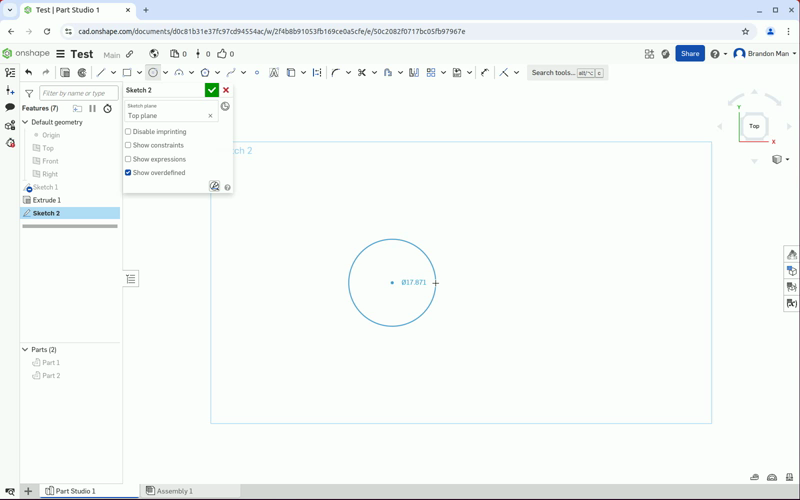
key(esc)
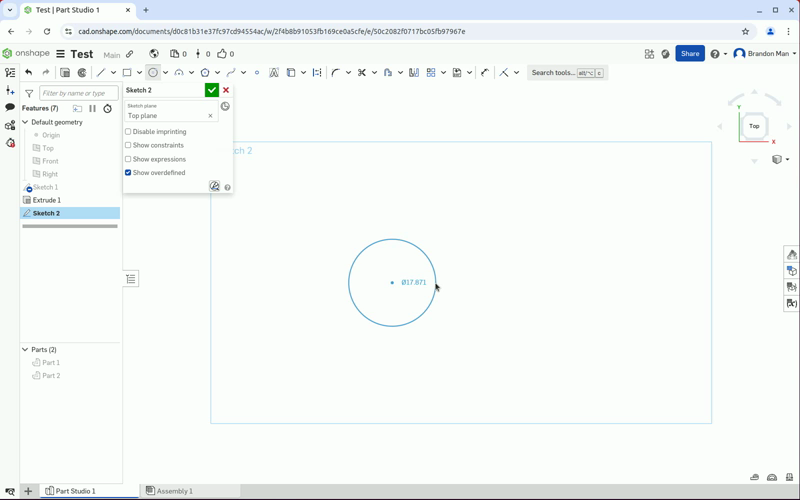
key(c)
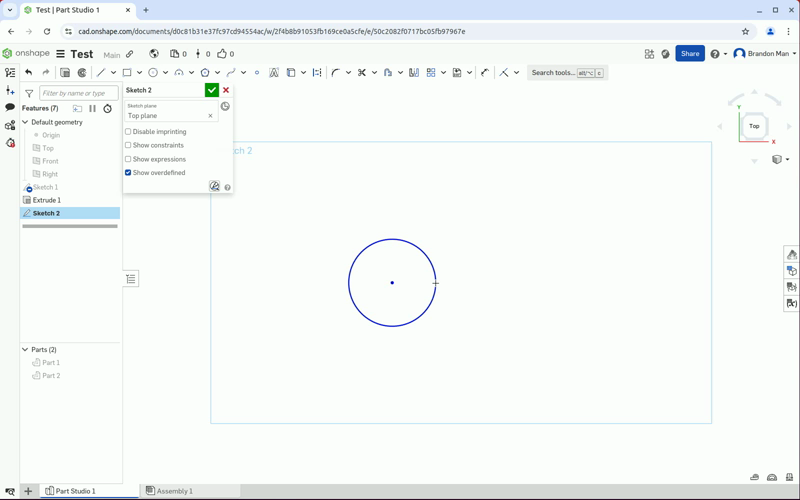
key_down(shift)
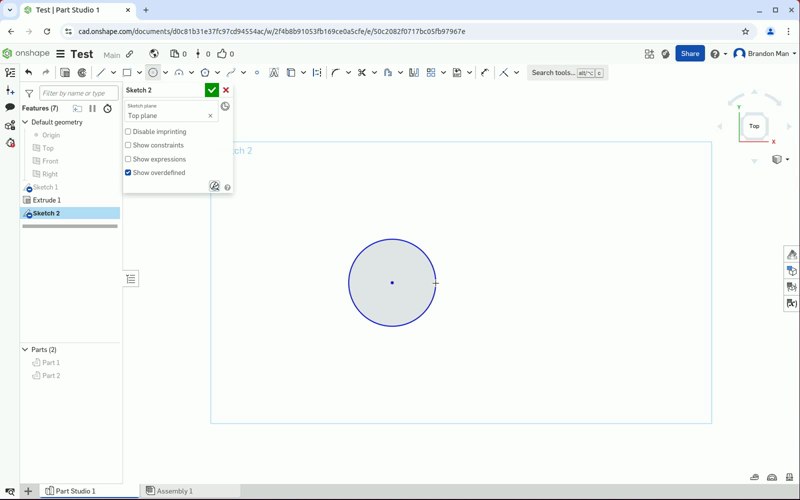
mouse_move(392, 282)
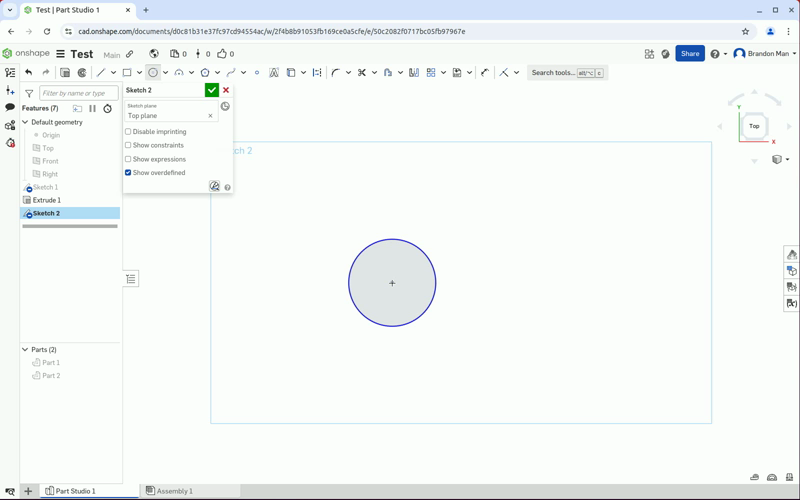
click(392, 282)
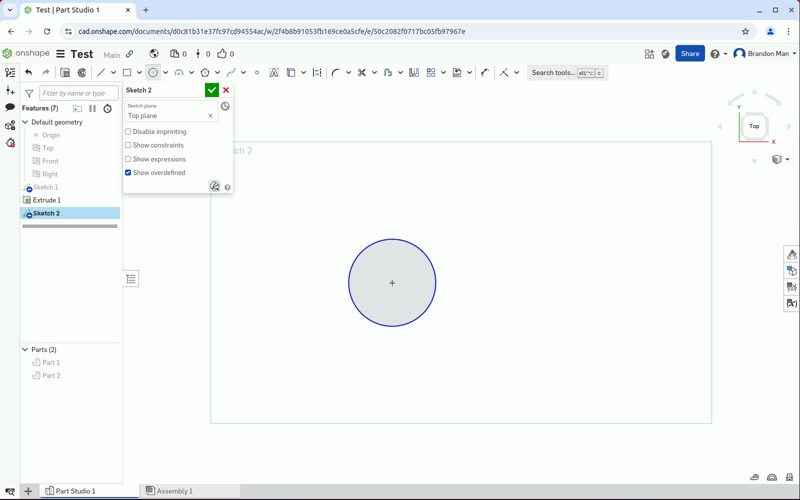
key_up(shift)
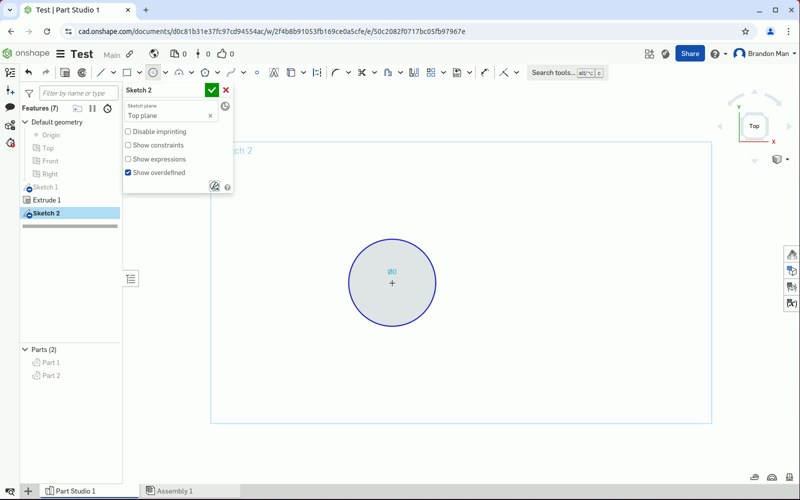
mouse_move(415, 282)
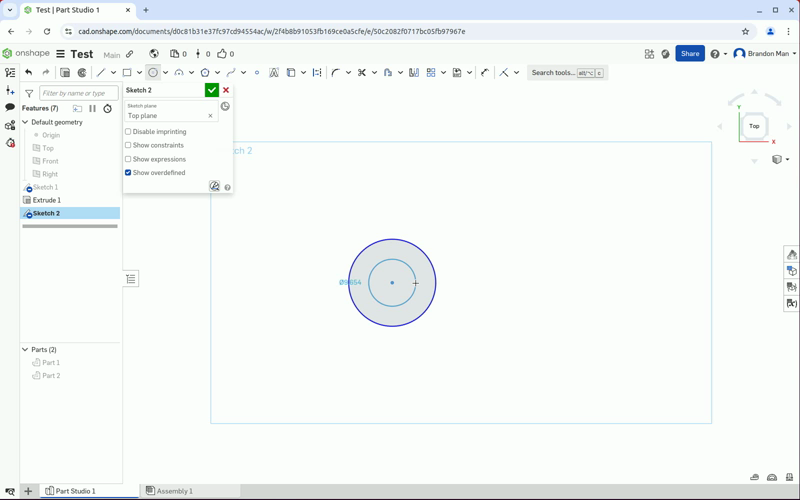
click(415, 282)
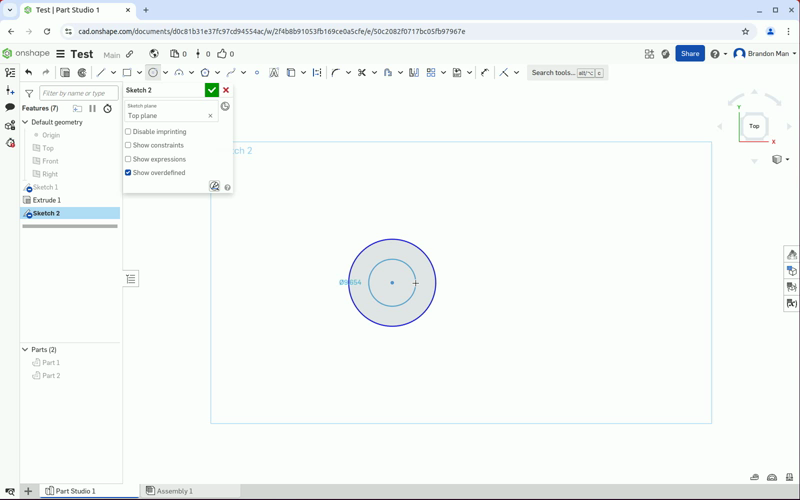
key(esc)
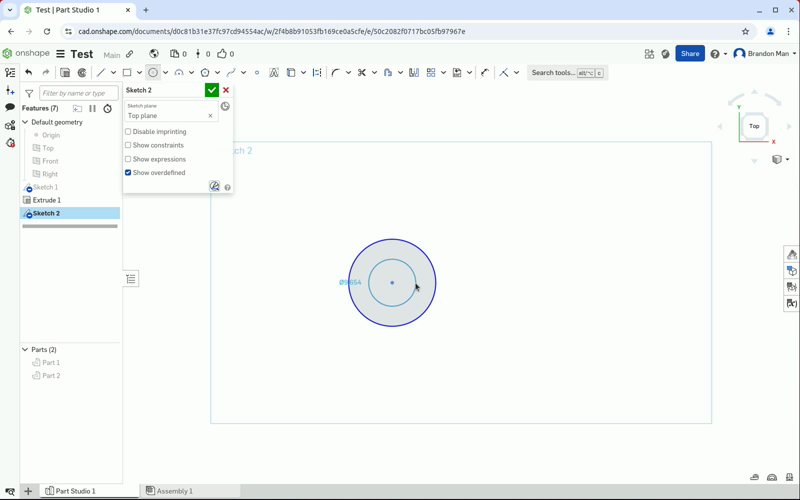
mouse_move(389, 254)
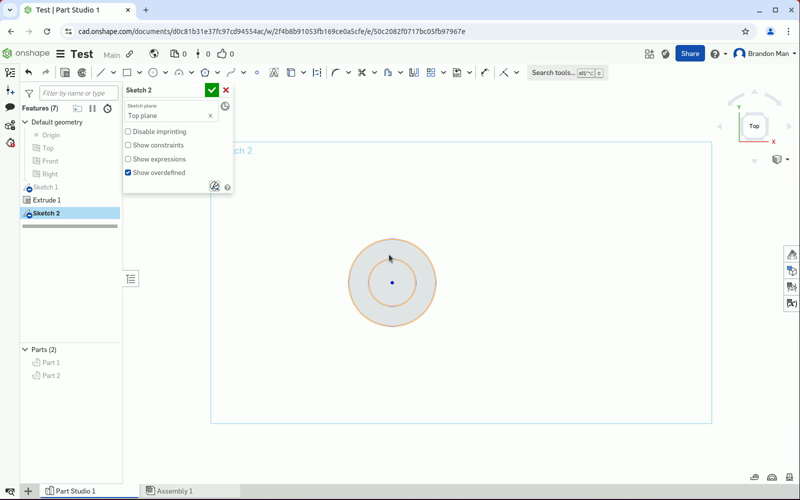
click(389, 254)
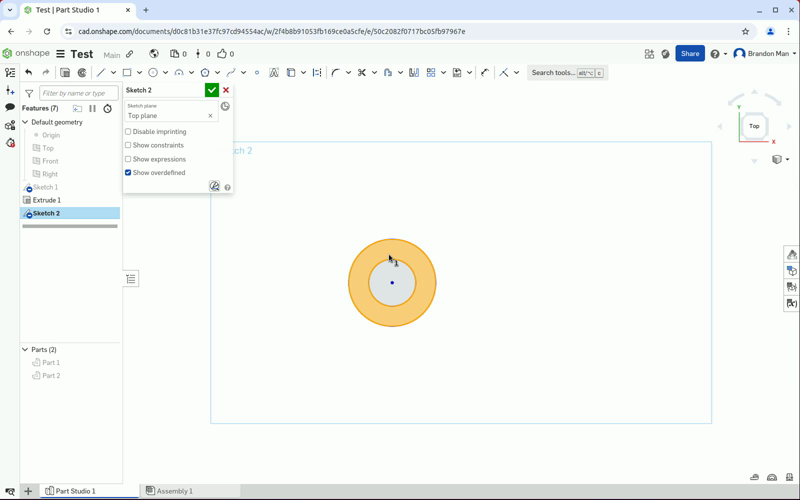
mouse_move(73, 352)
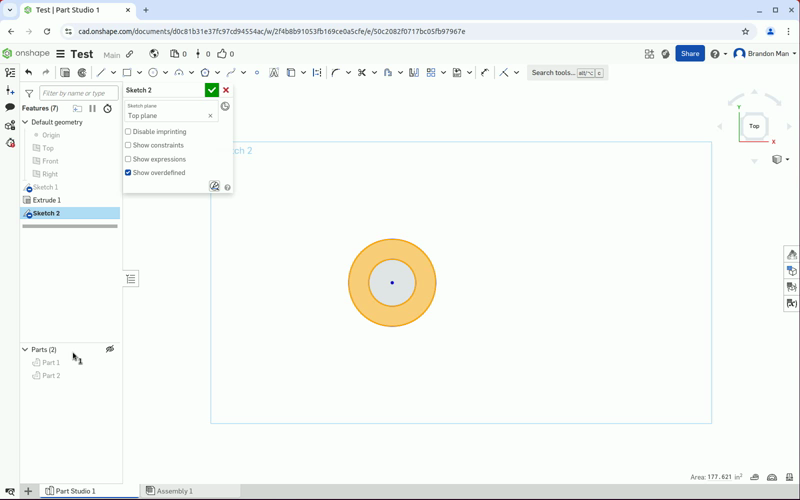
key(shift+y)
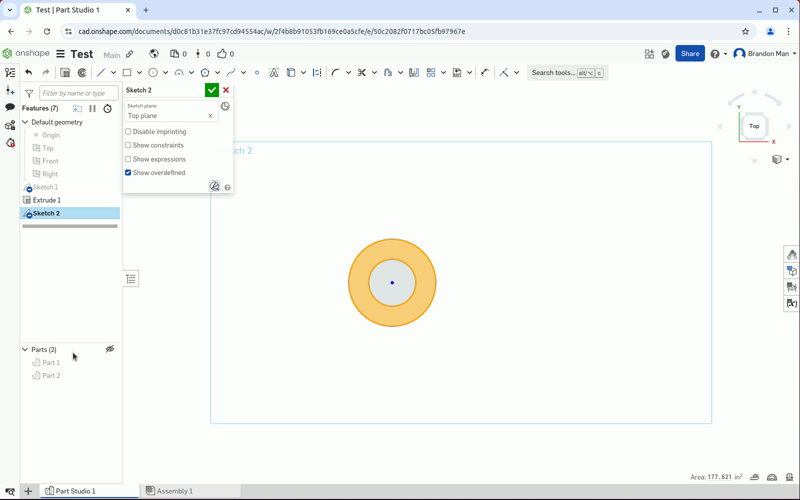
key(shift+e)
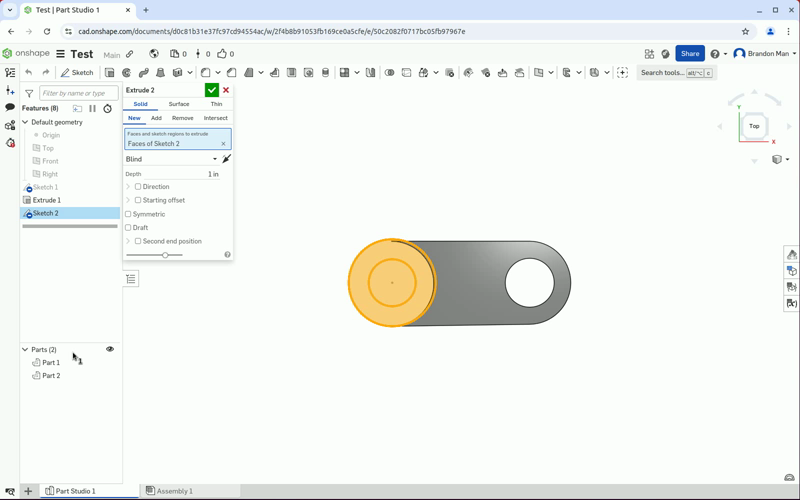
mouse_move(143, 106)
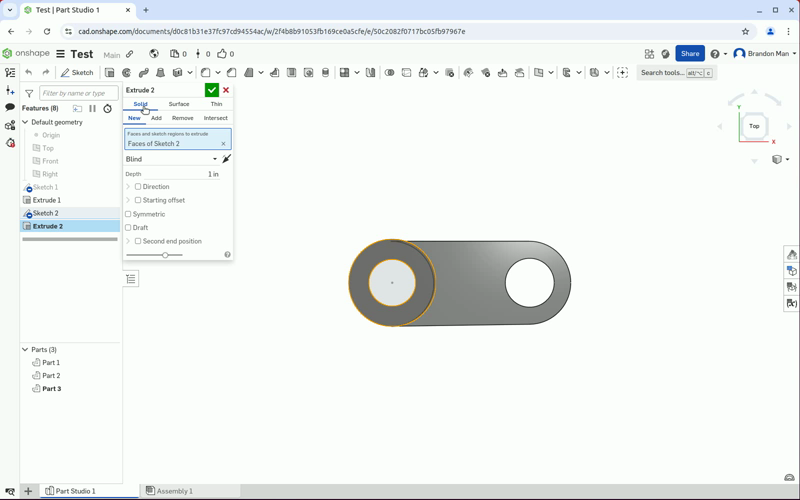
click(143, 106)
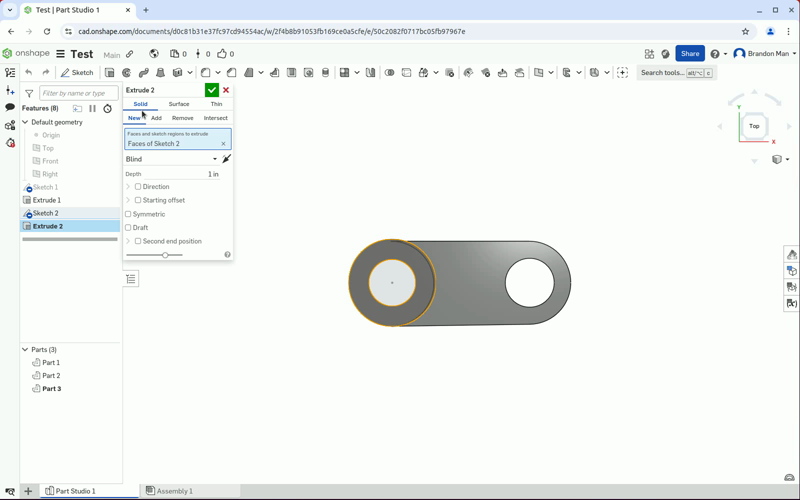
mouse_move(137, 120)
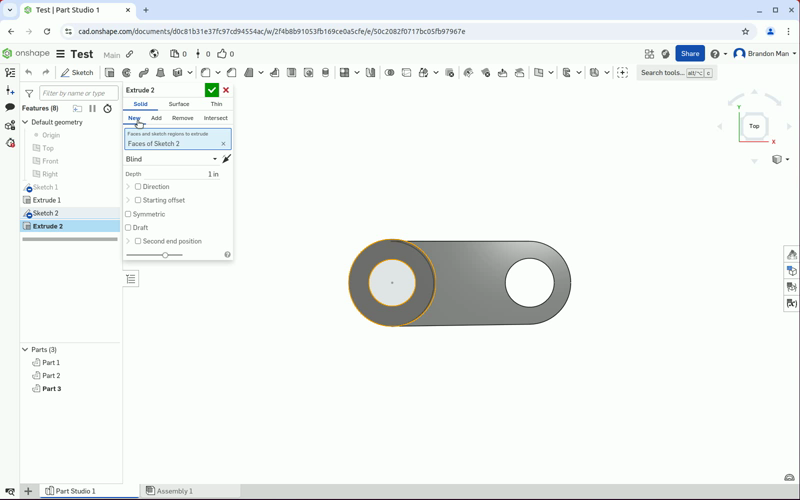
click(137, 120)
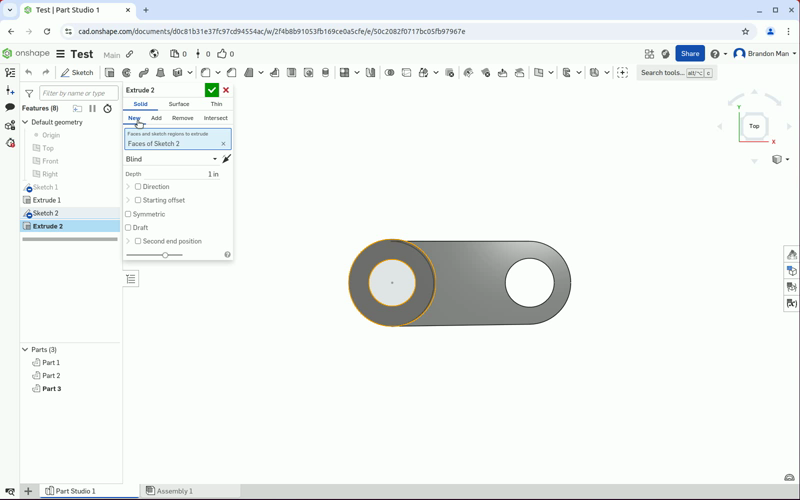
key(tab, 4)
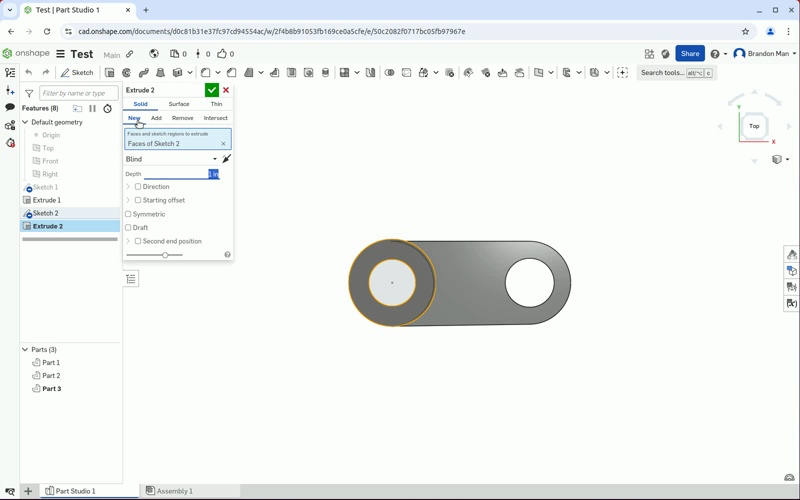
text(7.703)
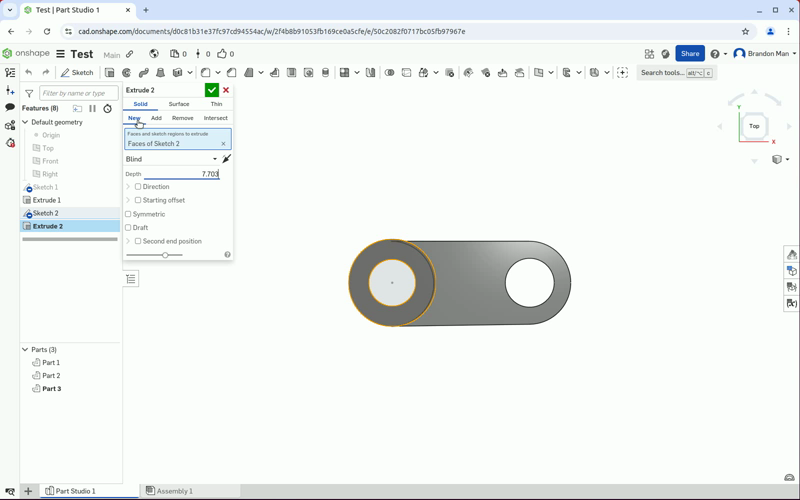
key(enter)
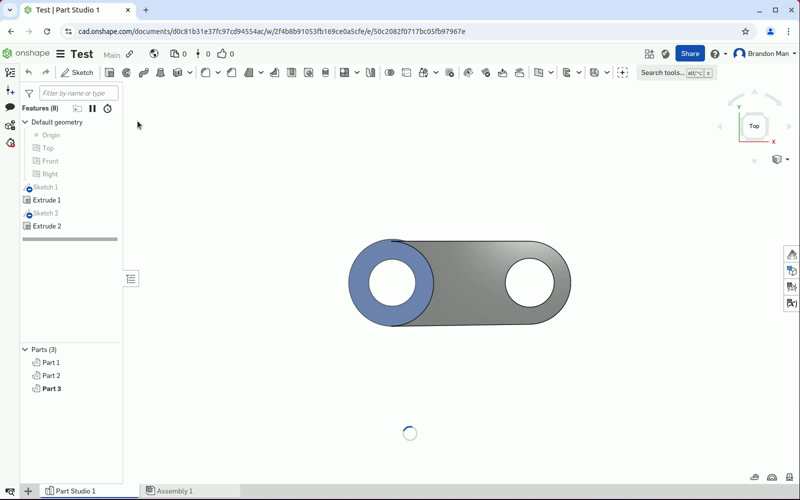
key(shift+h)
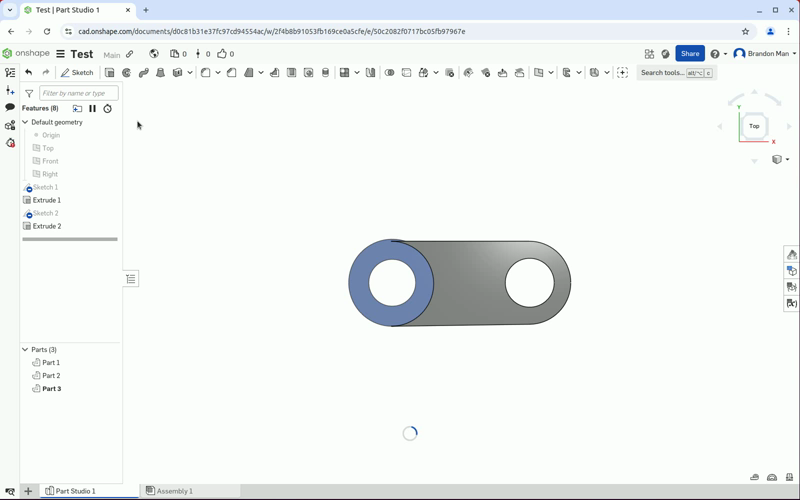
key(shift+h)
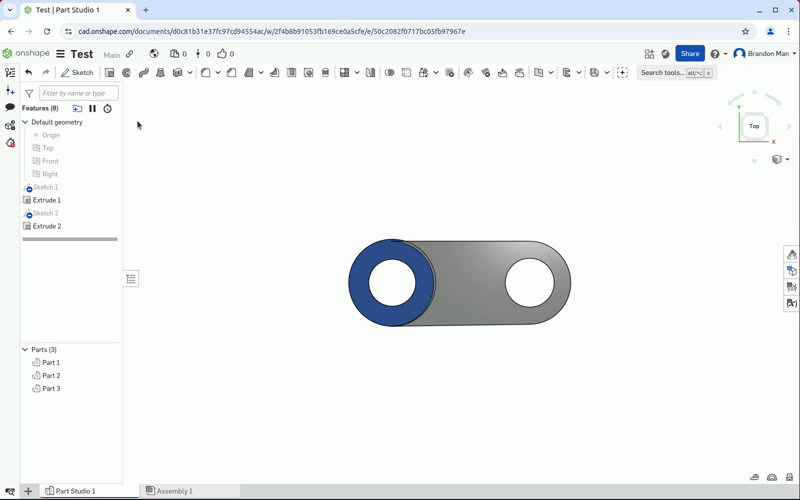
mouse_move(73, 189)
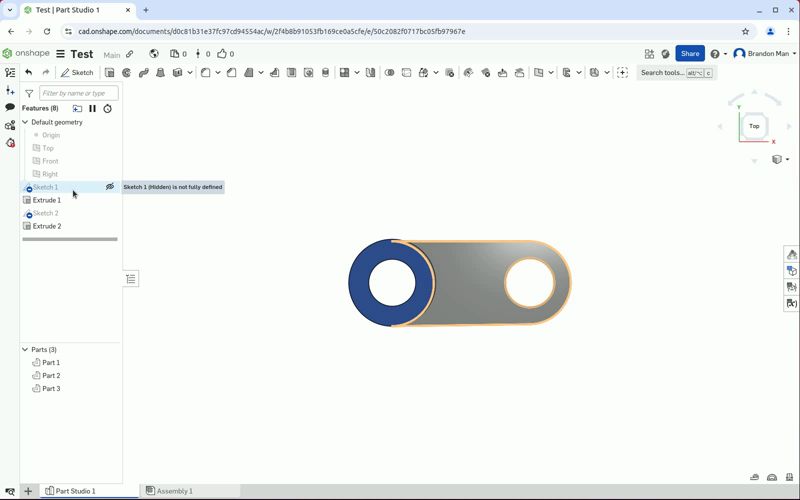
click(73, 189)
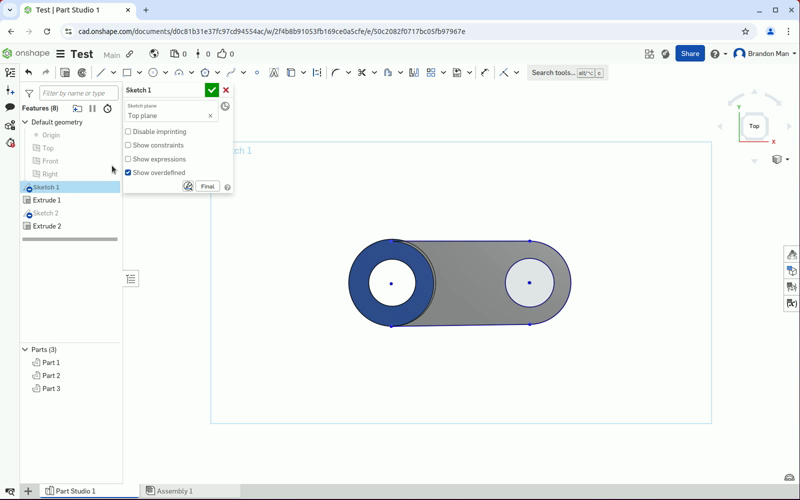
mouse_move(229, 92)
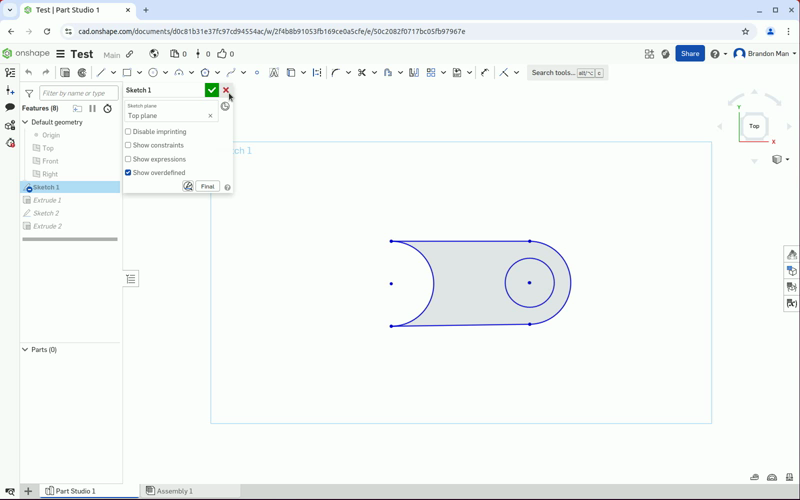
click(229, 92)
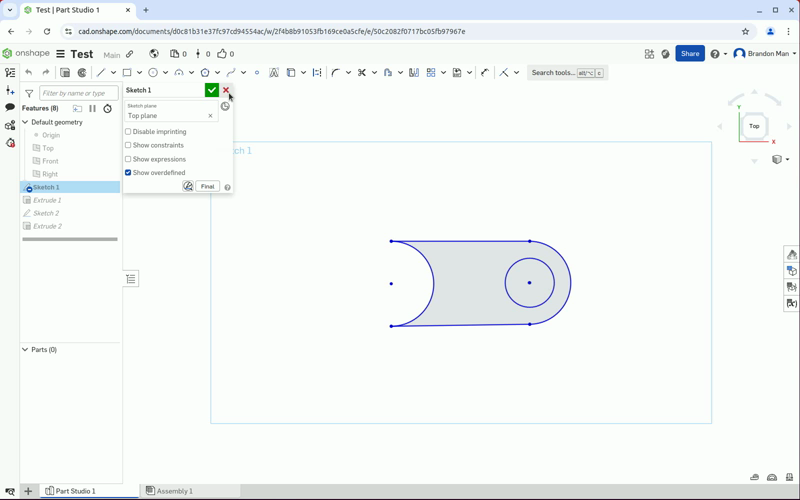
key(shift+s)
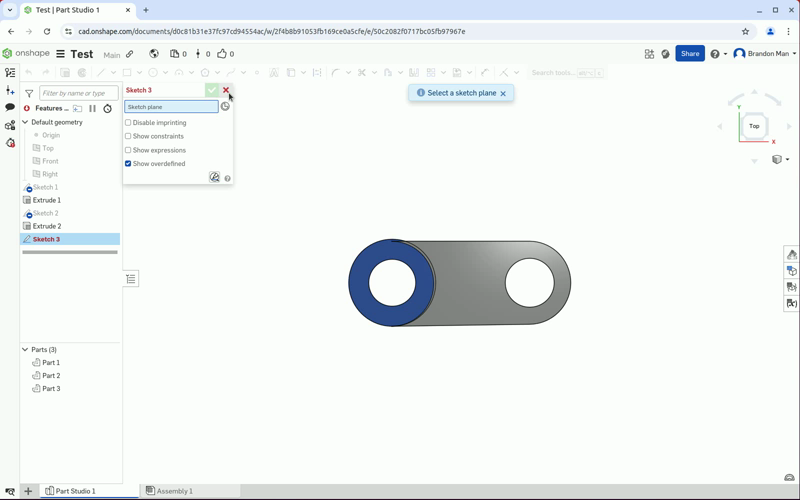
mouse_move(73, 150)
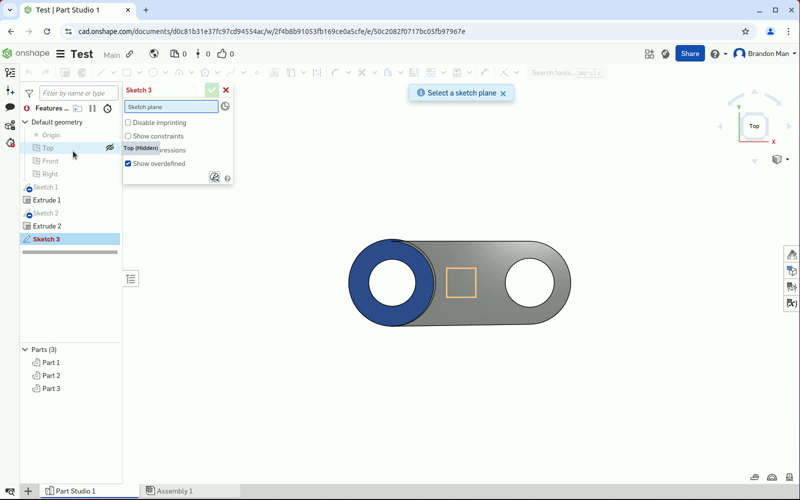
click(73, 150)
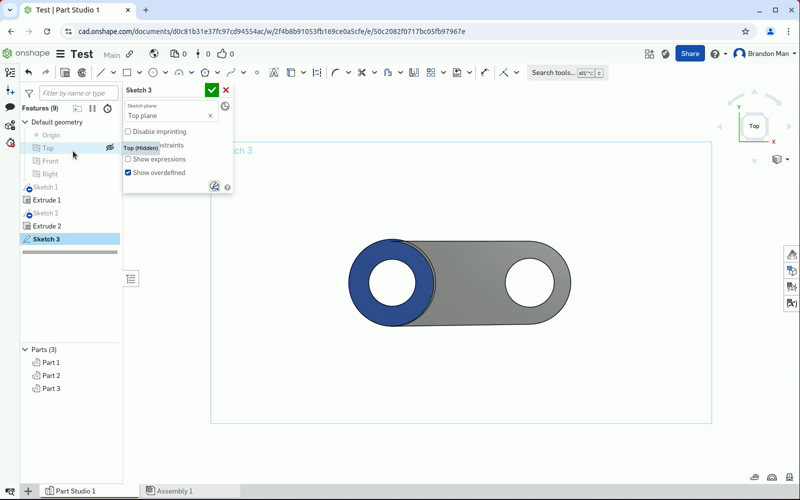
mouse_move(73, 352)
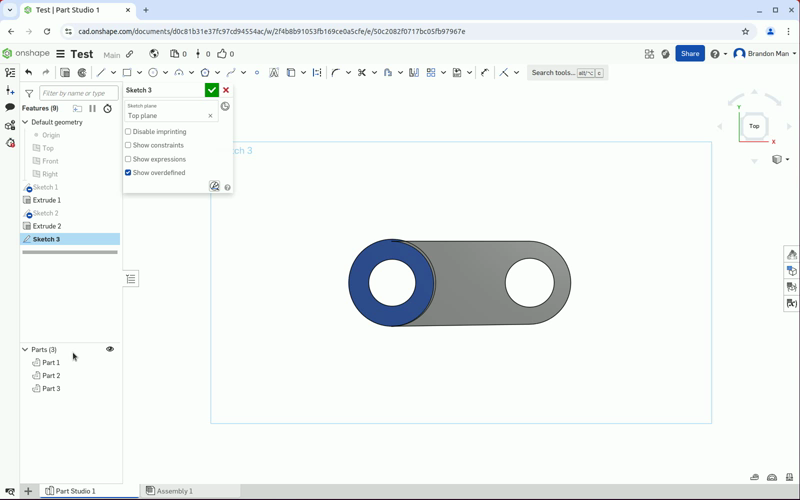
key(y)
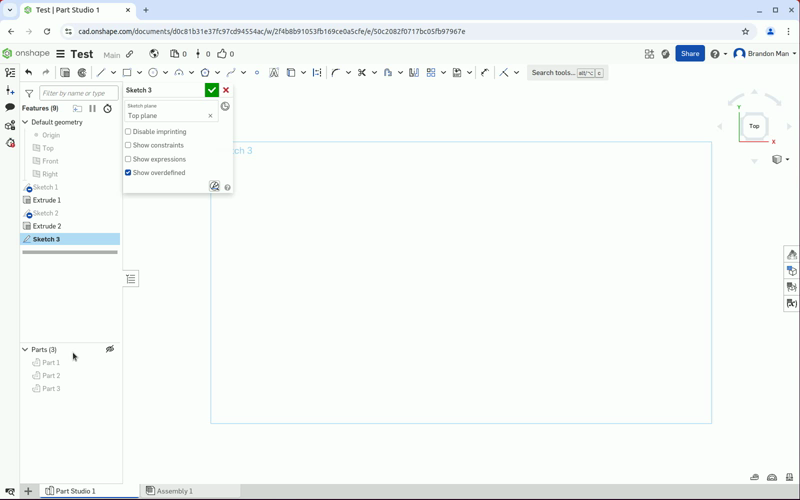
key(c)
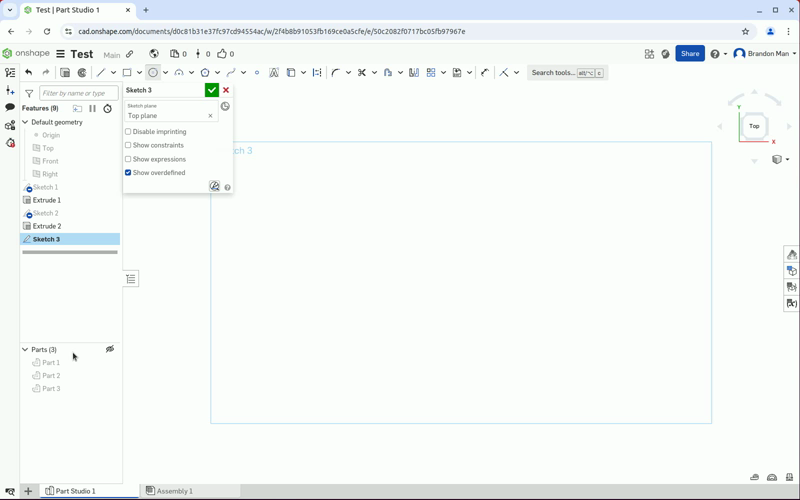
key_down(shift)
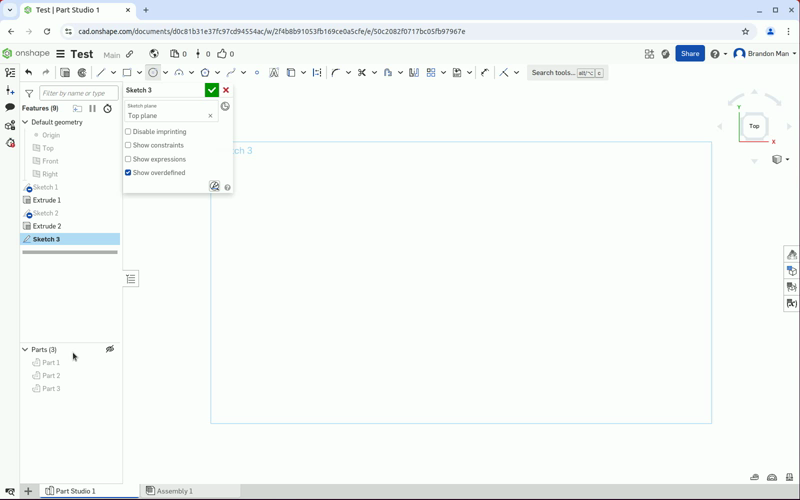
mouse_move(392, 282)
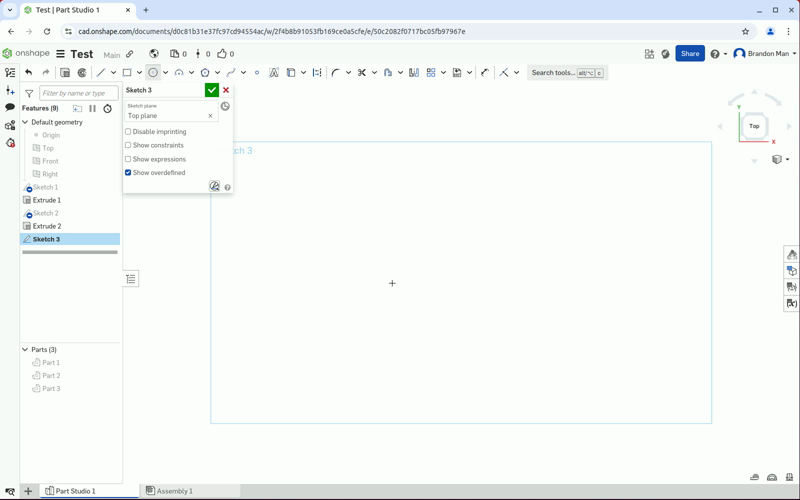
click(392, 282)
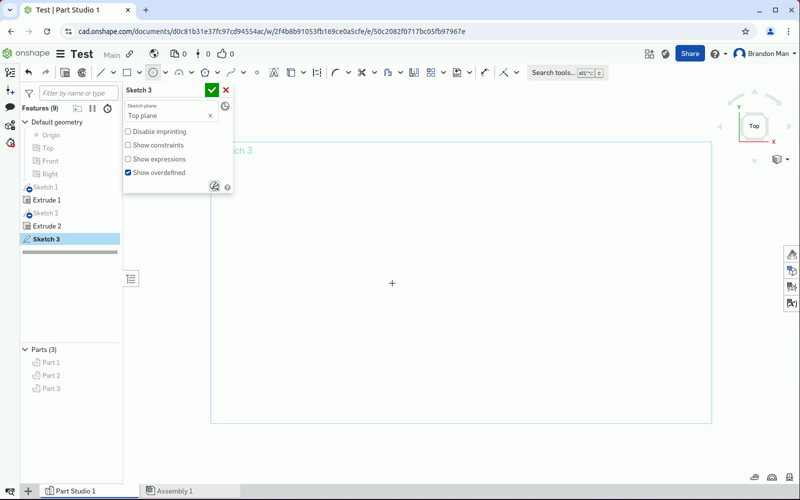
key_up(shift)
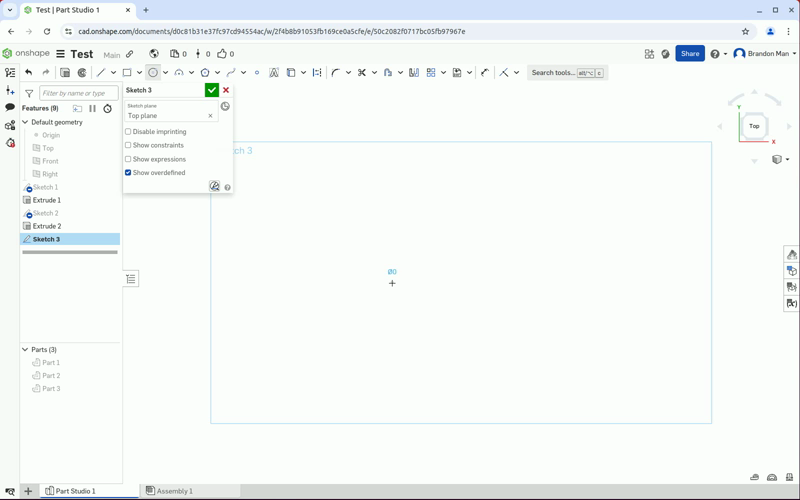
mouse_move(435, 282)
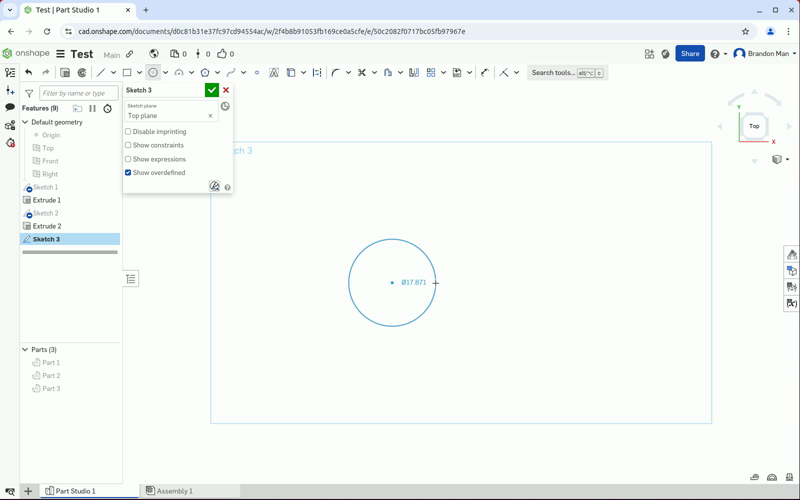
click(435, 282)
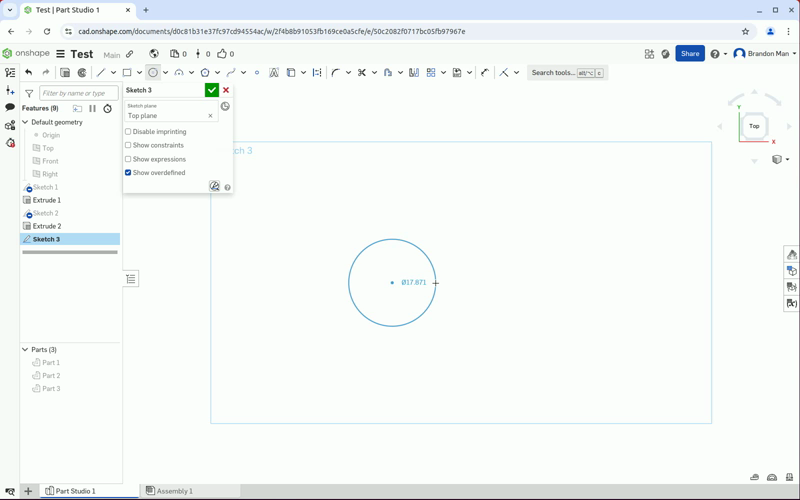
key(esc)
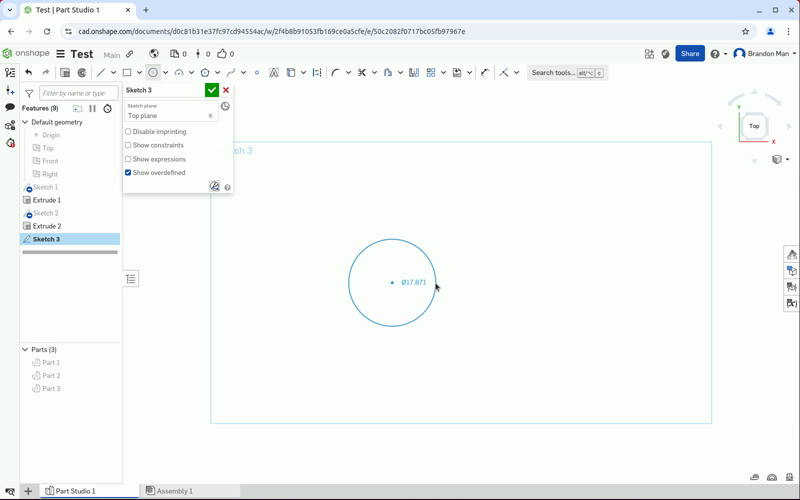
key(c)
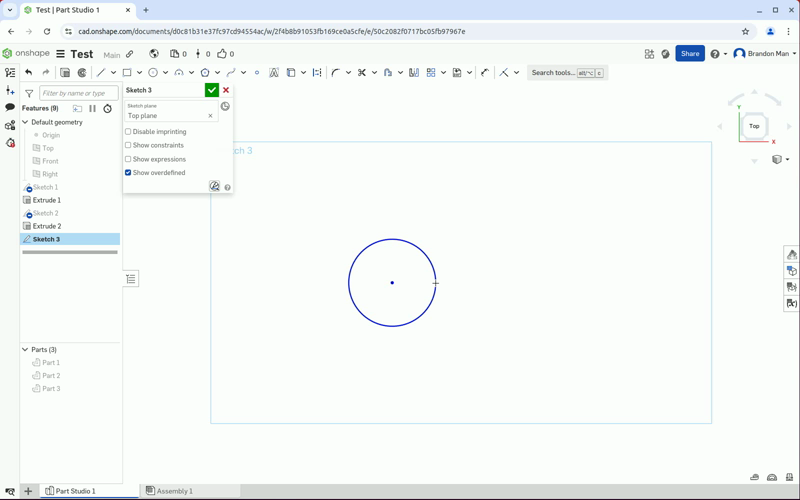
key_down(shift)
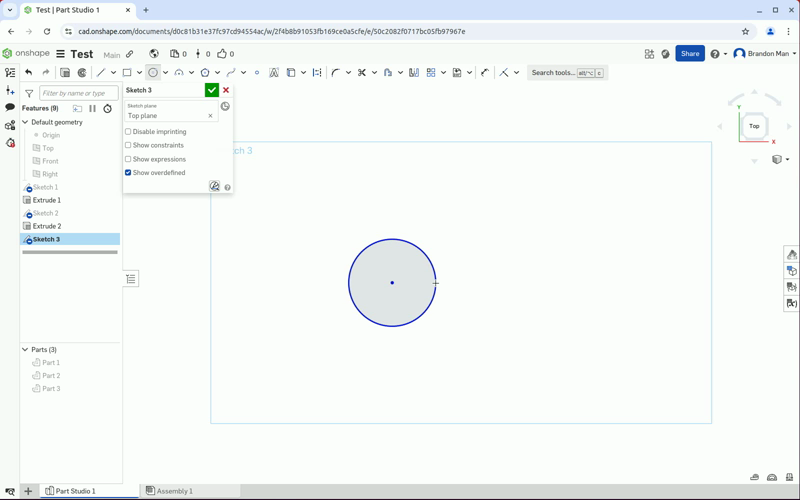
mouse_move(392, 282)
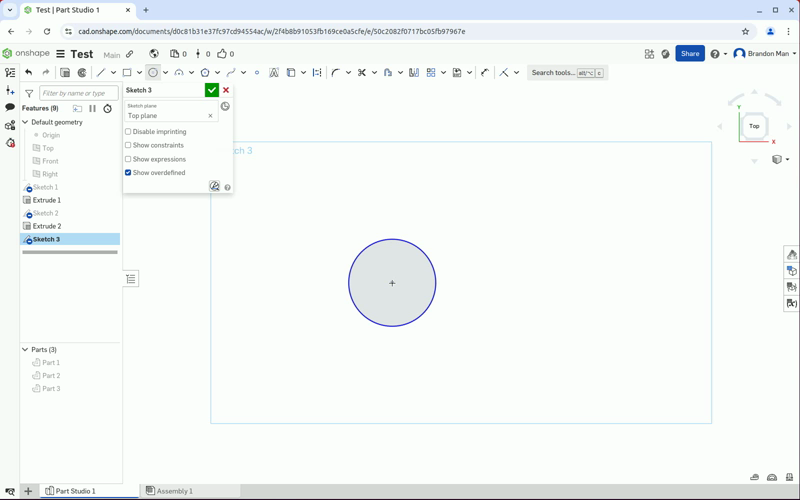
click(392, 282)
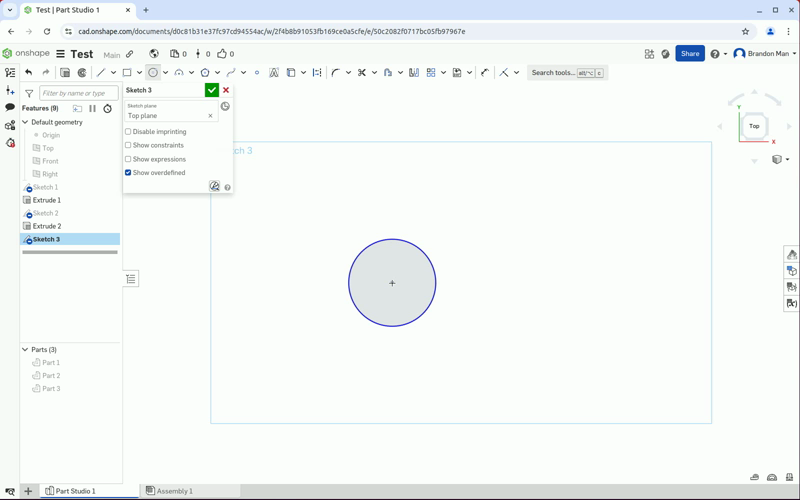
key_up(shift)
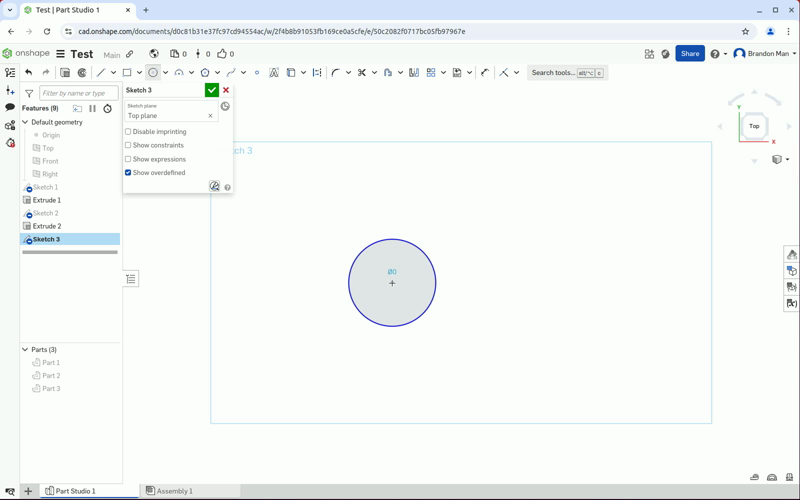
mouse_move(415, 282)
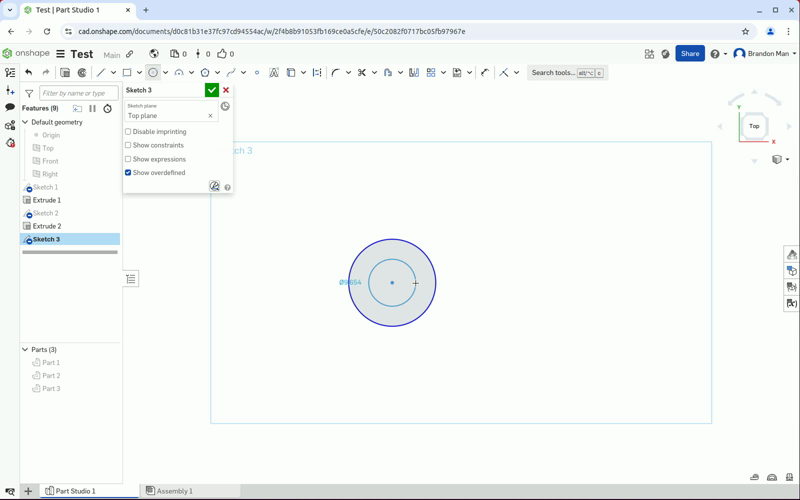
click(415, 282)
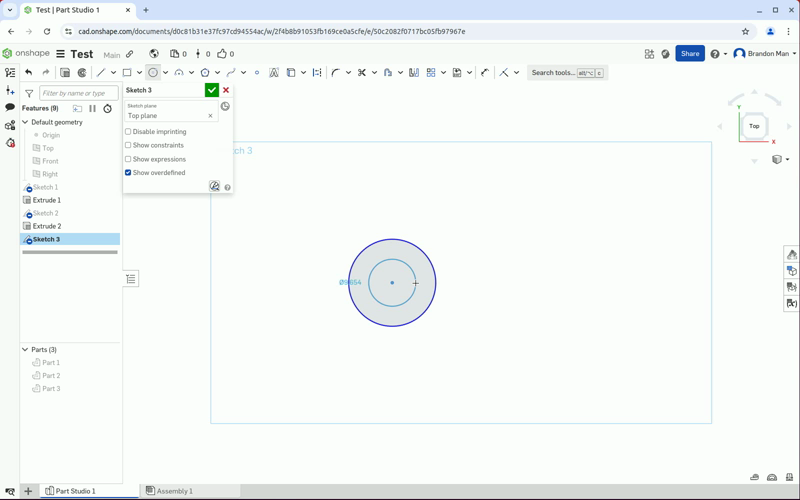
key(esc)
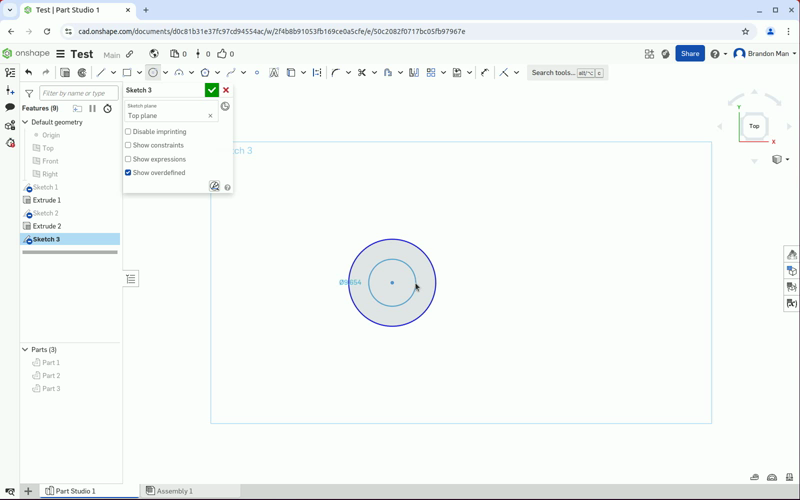
mouse_move(388, 311)
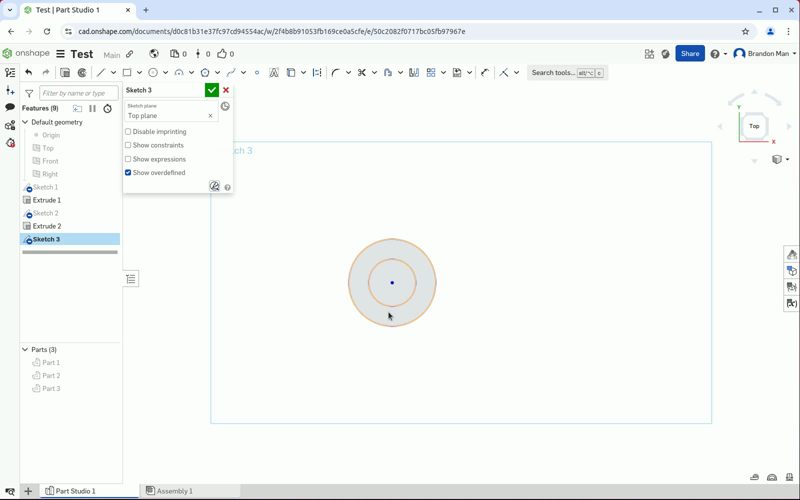
click(388, 311)
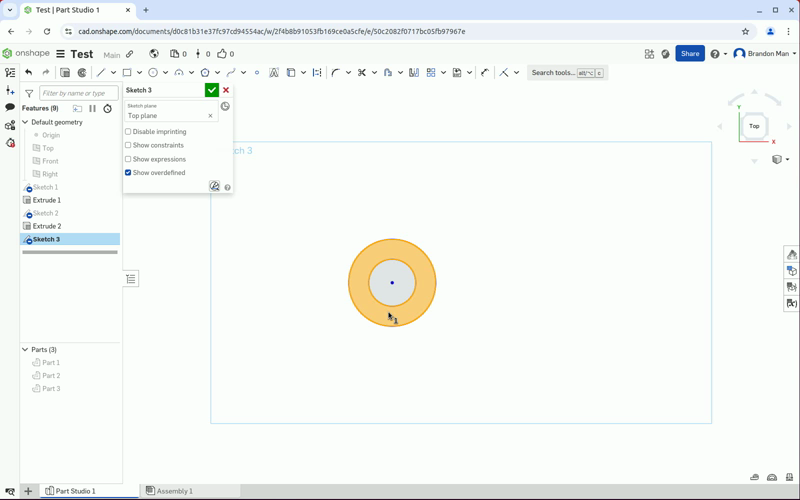
mouse_move(73, 352)
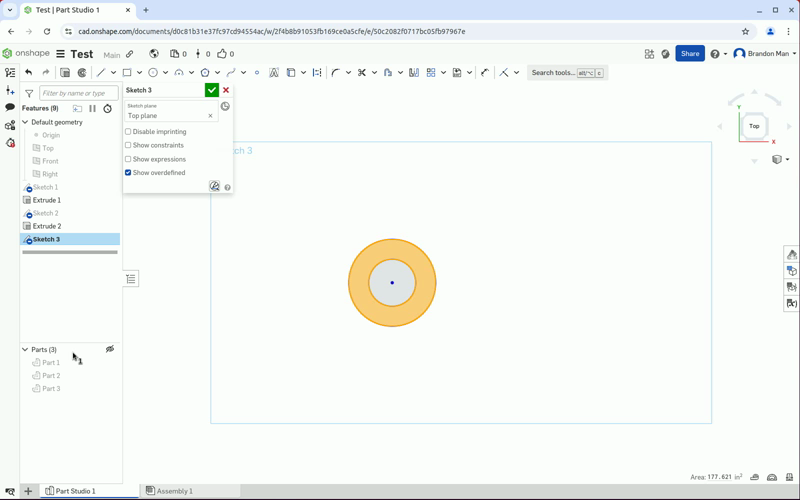
key(shift+y)
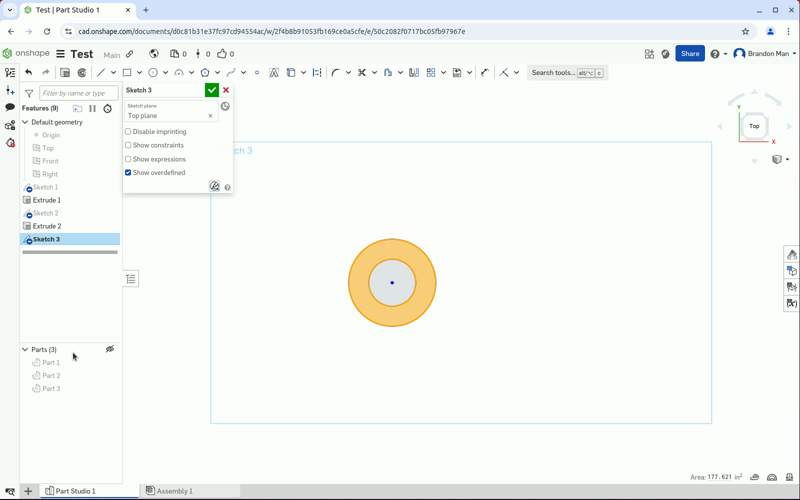
key(shift+e)
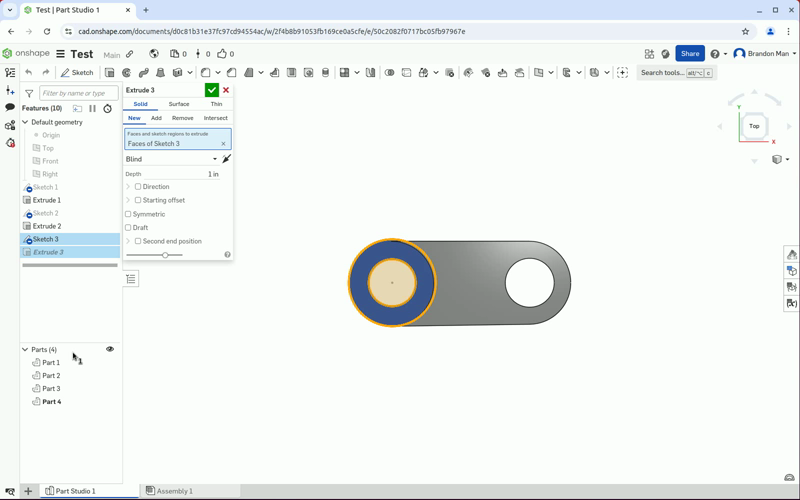
mouse_move(143, 106)
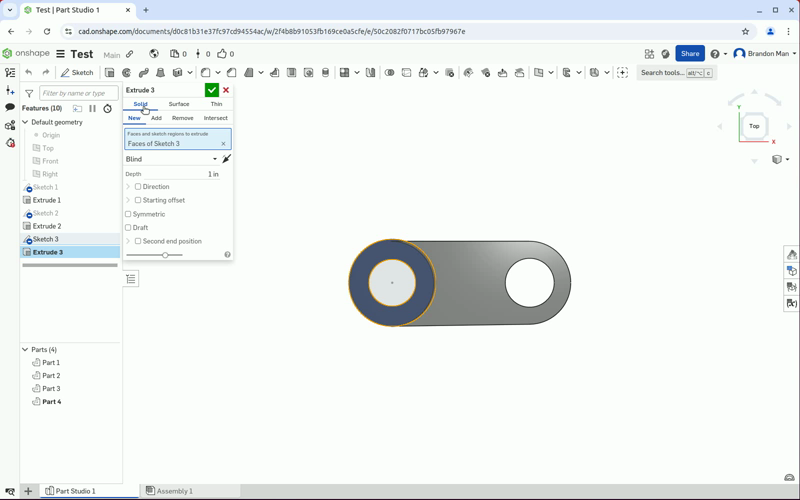
click(143, 106)
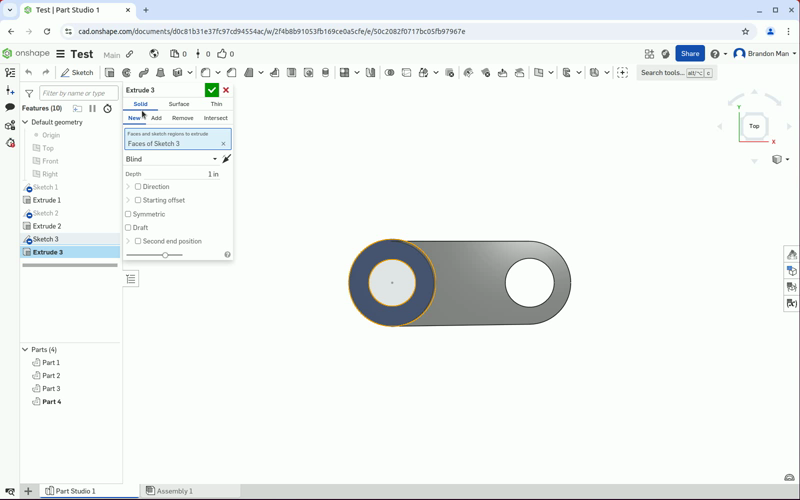
mouse_move(137, 120)
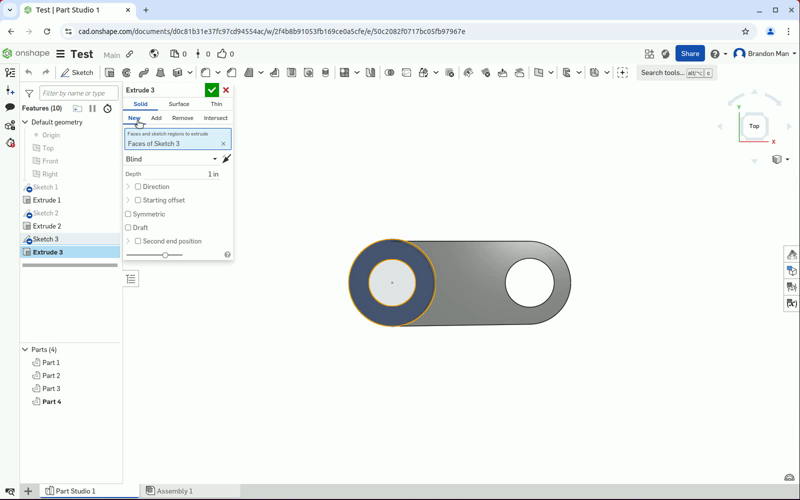
click(137, 120)
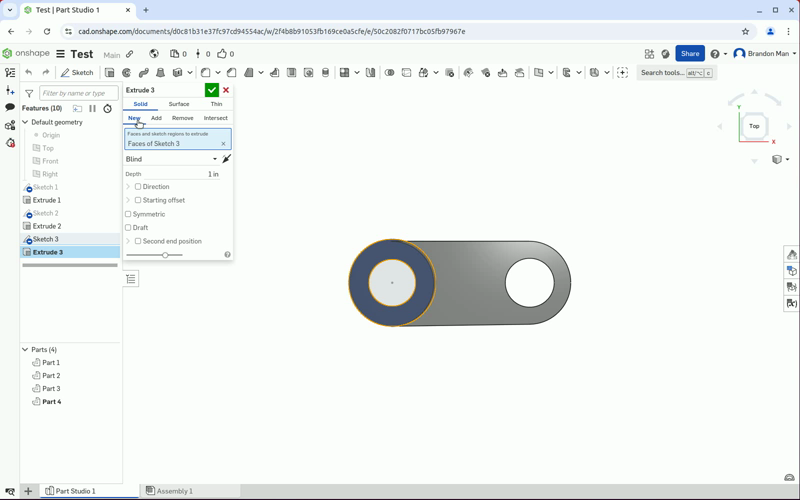
key(tab, 4)
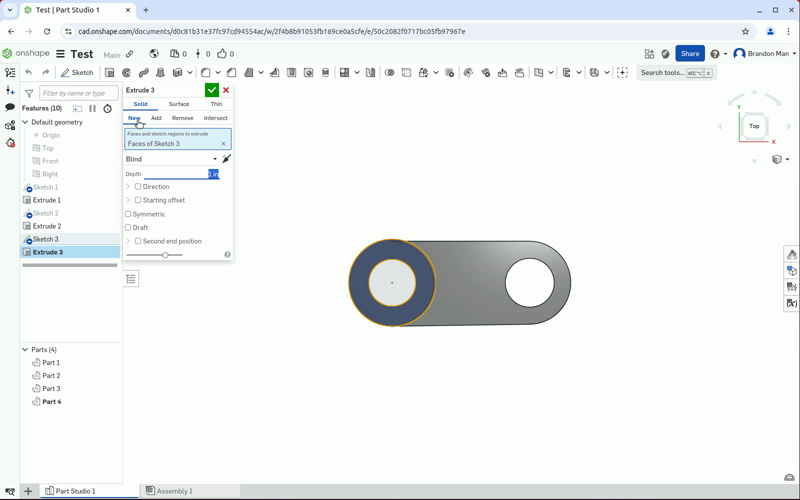
text(15.646)
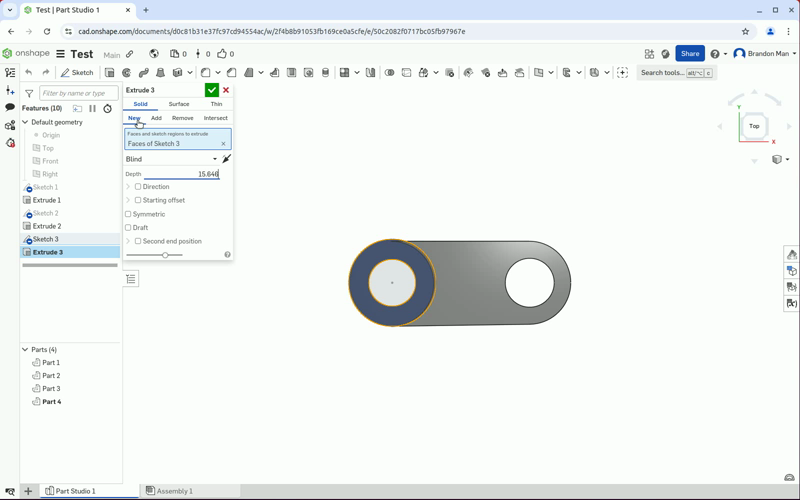
key(enter)
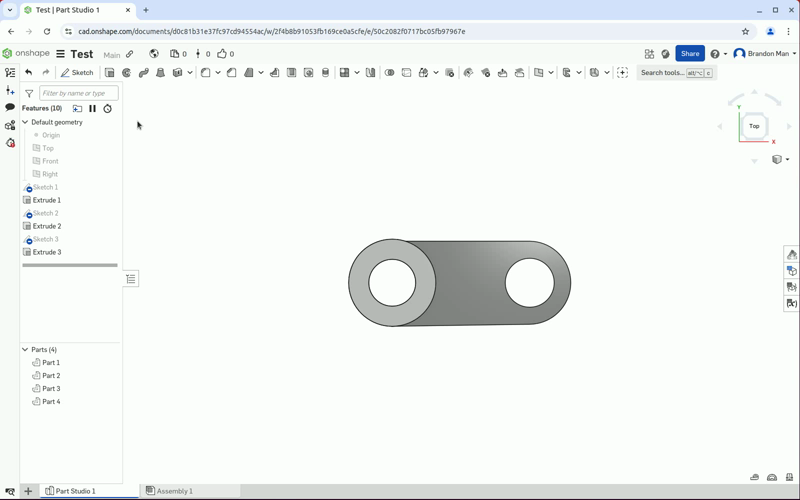
key(shift+h)
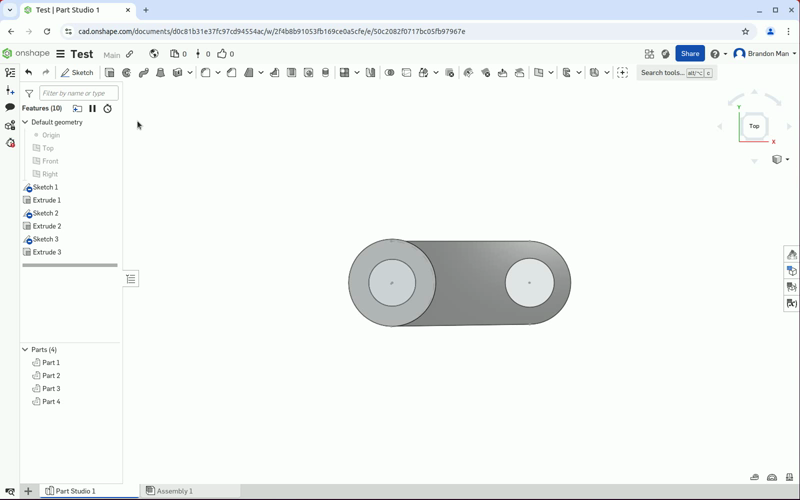
key(shift+h)
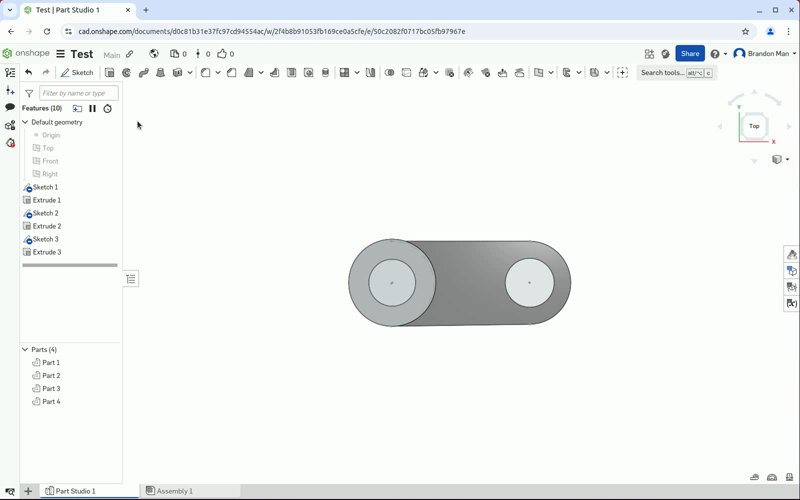
key(shift+7)
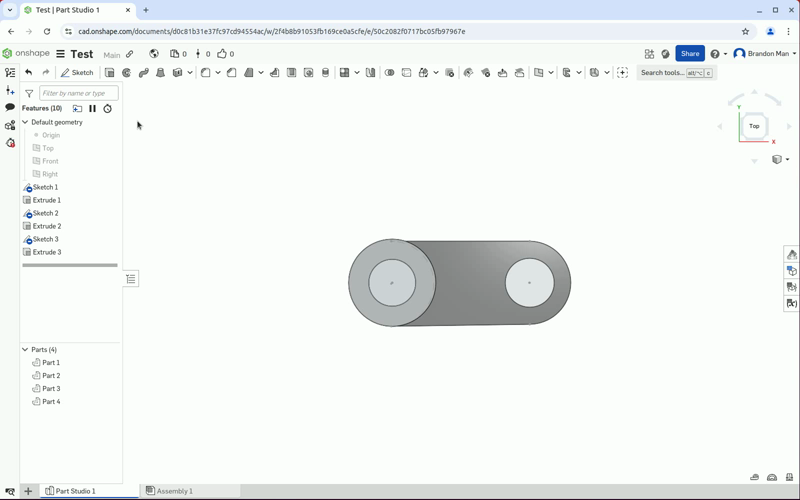
key(up, 3)
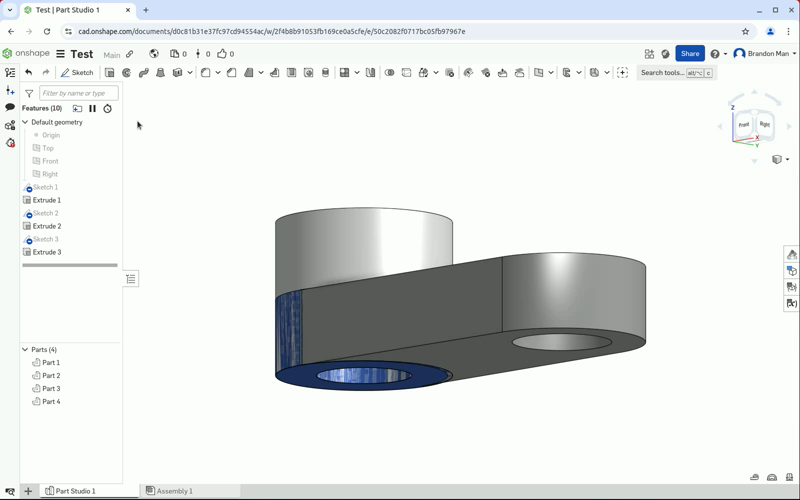
key(left, 3)
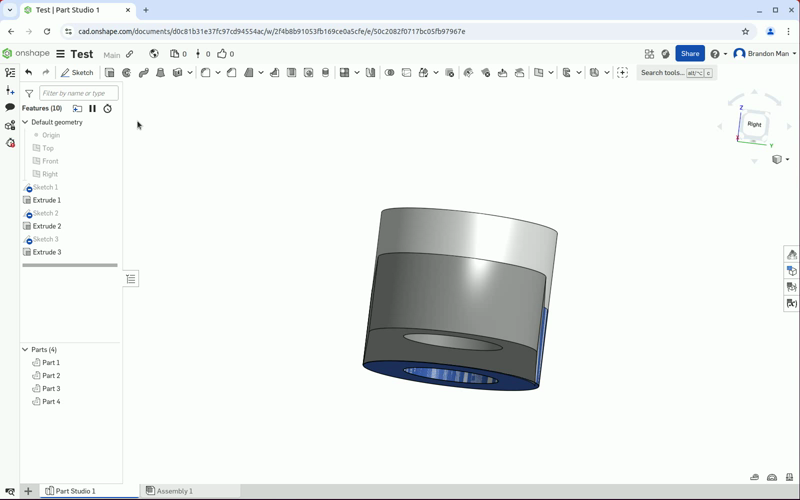
key(right, 3)
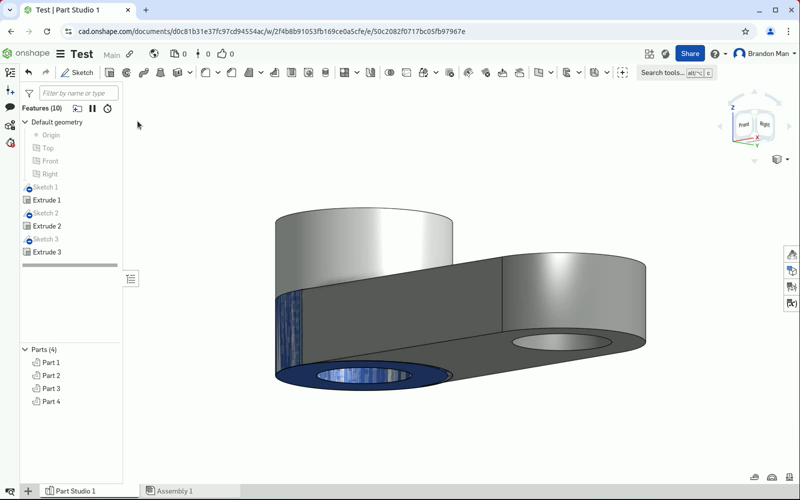
key(down, 3)
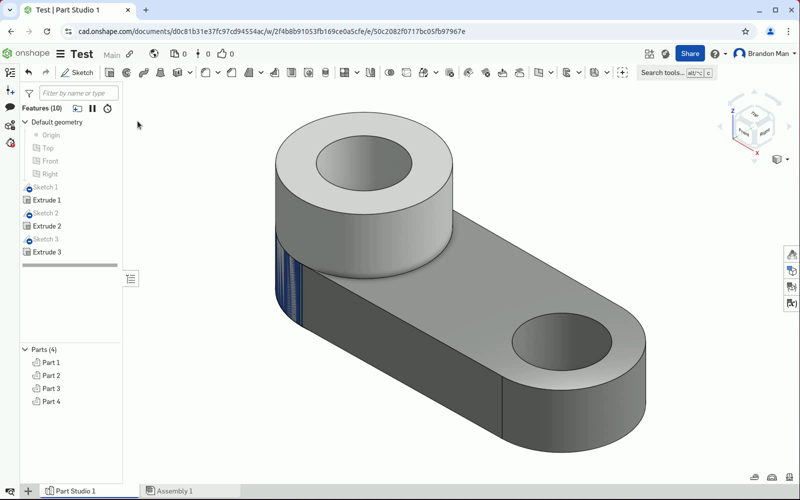
mouse_move(73, 189)
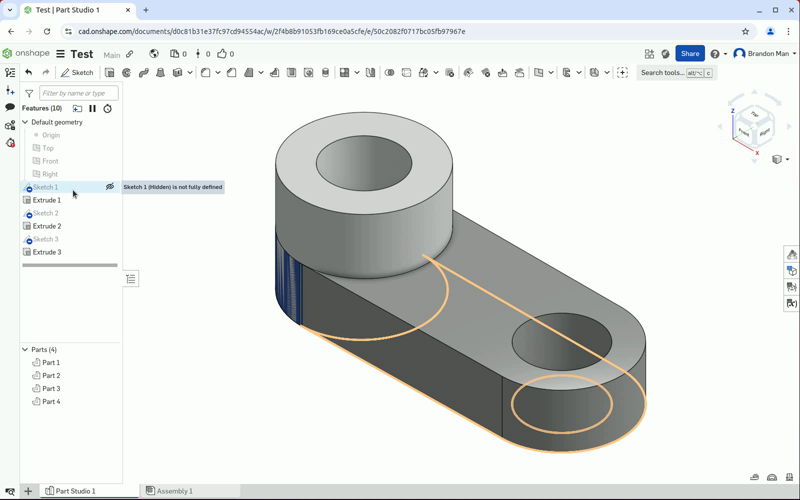
click(73, 189)